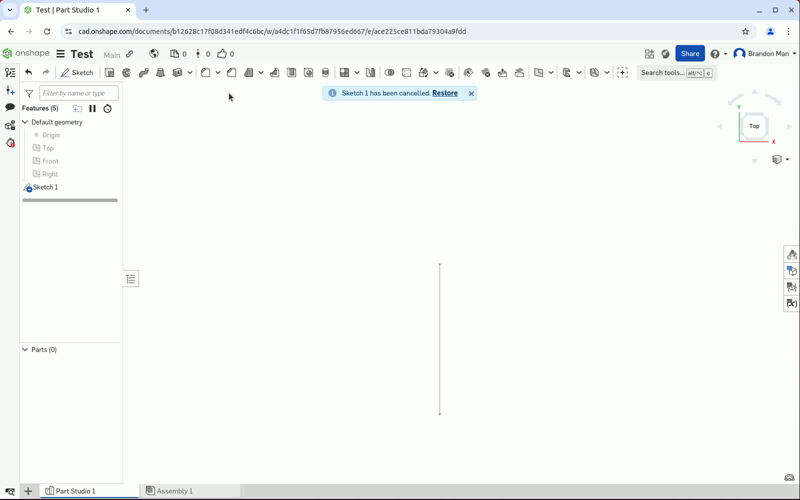
key(shift+h)
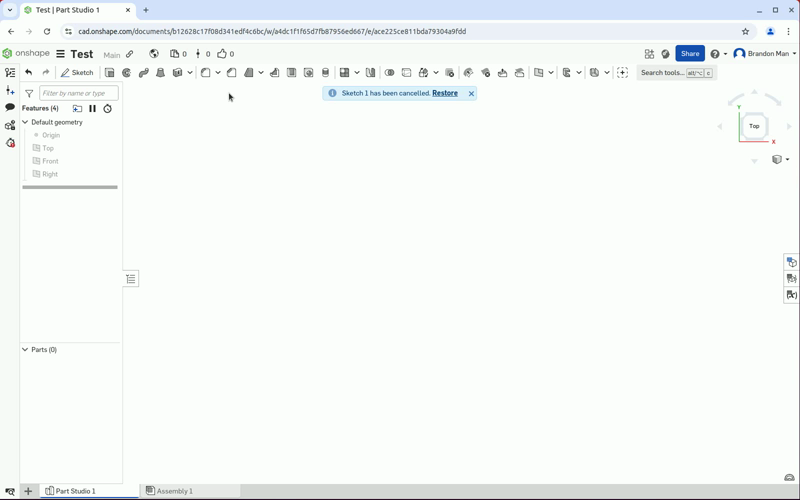
mouse_move(73, 352)
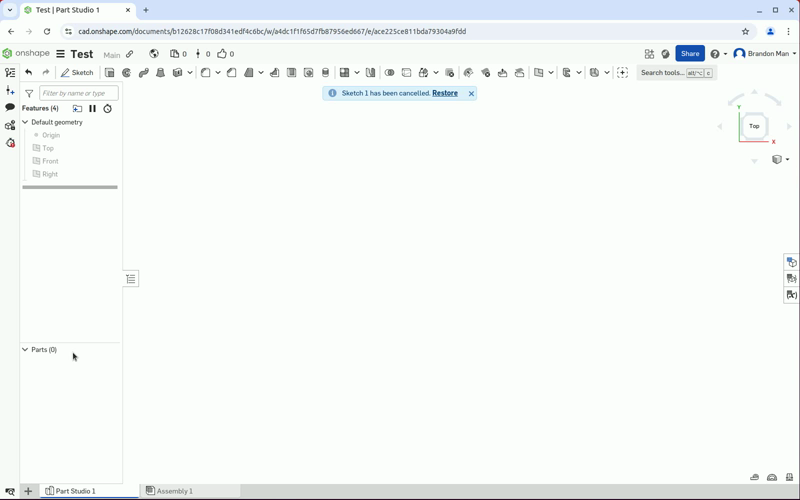
key(y)
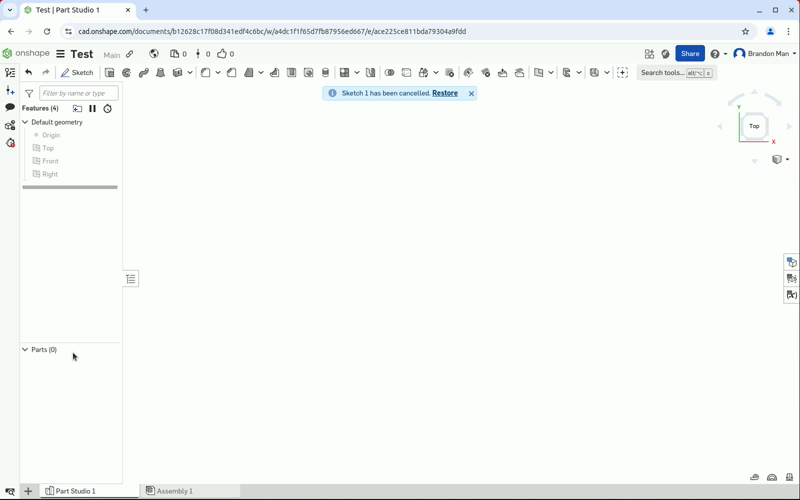
key(shift+p)
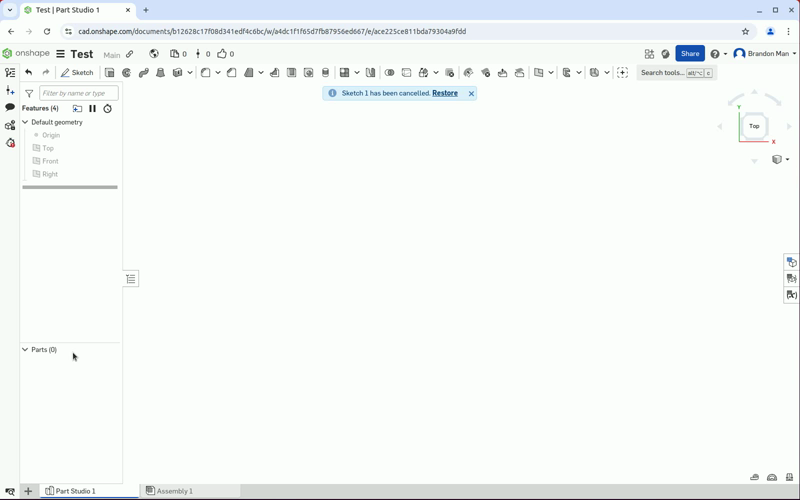
key(space)
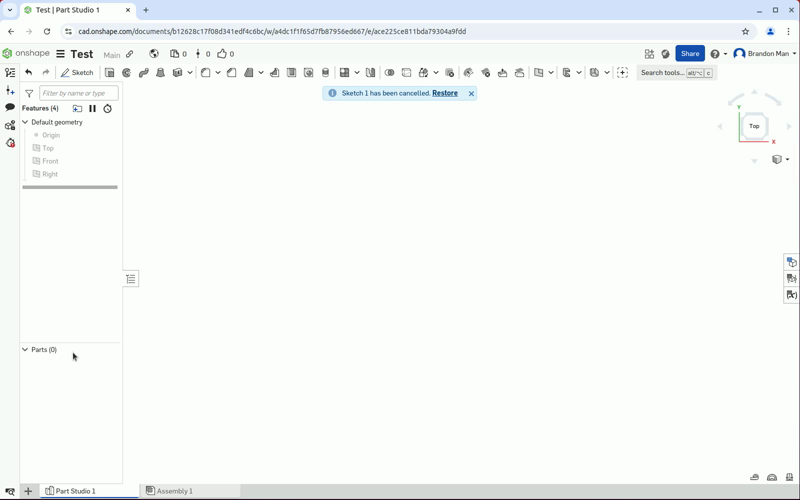
key_down(shift)
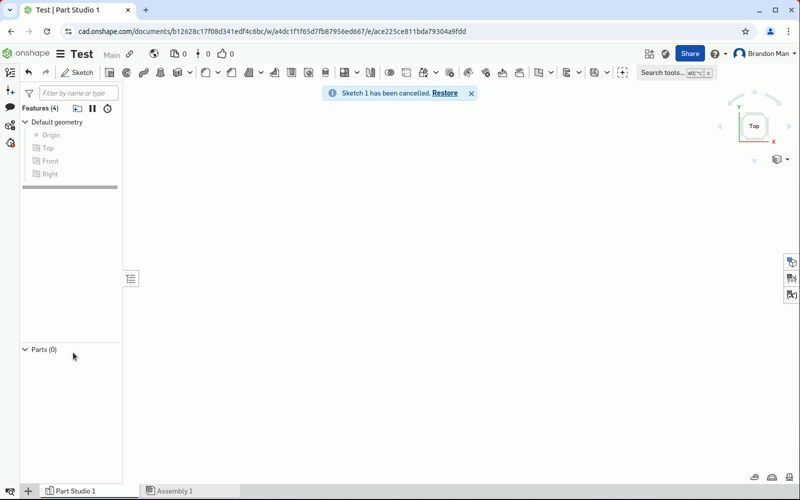
key(up)
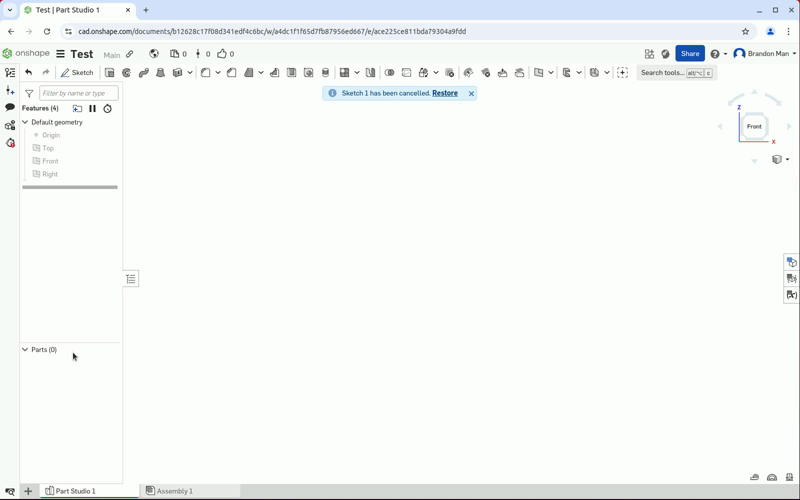
key_up(shift)
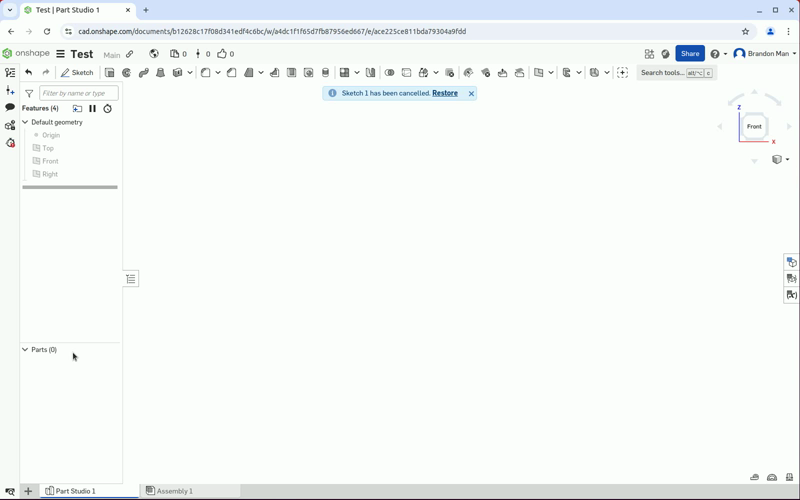
mouse_move(73, 352)
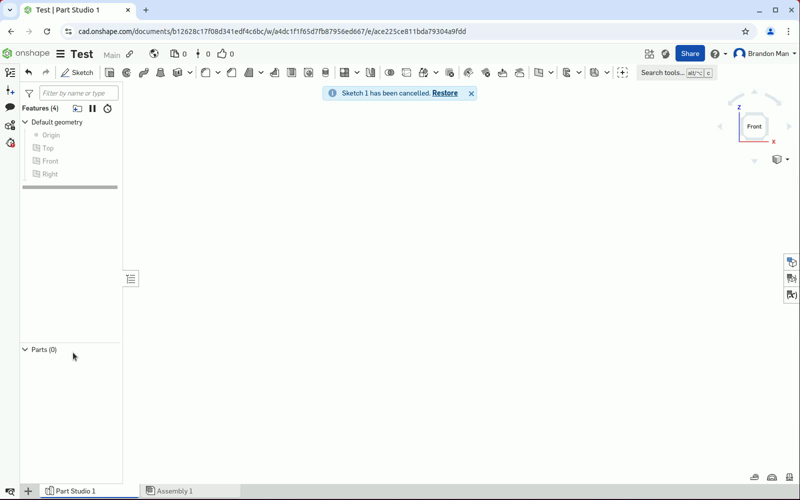
key(shift+y)
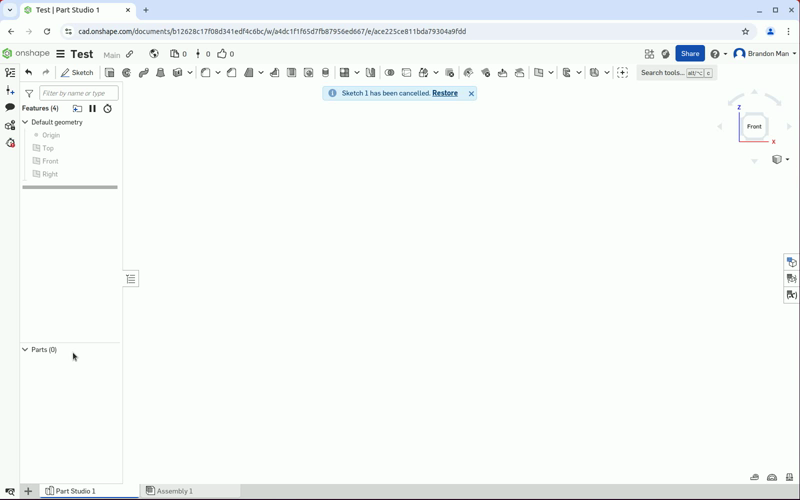
key(shift+s)
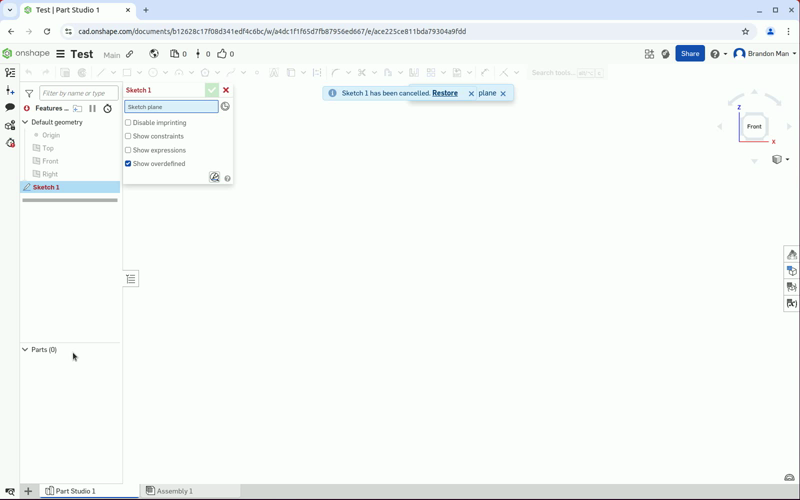
mouse_move(73, 163)
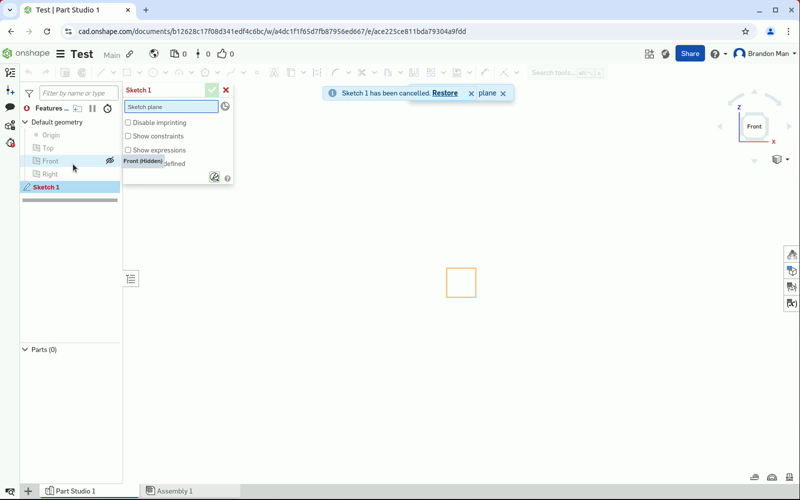
click(73, 163)
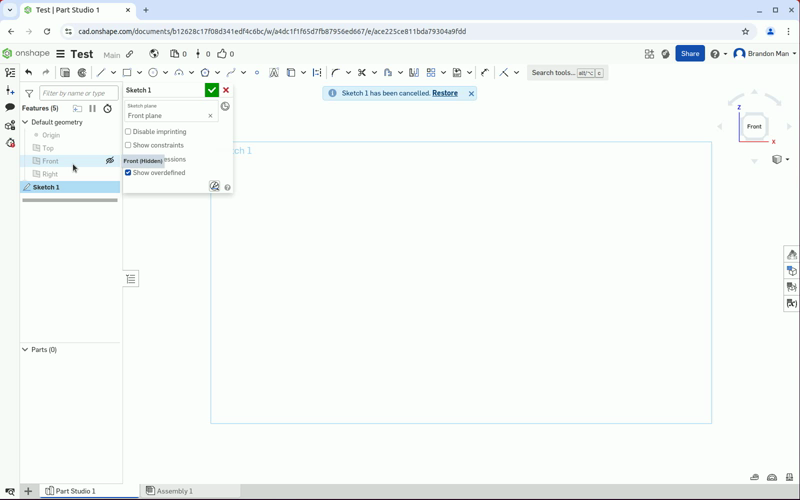
mouse_move(73, 352)
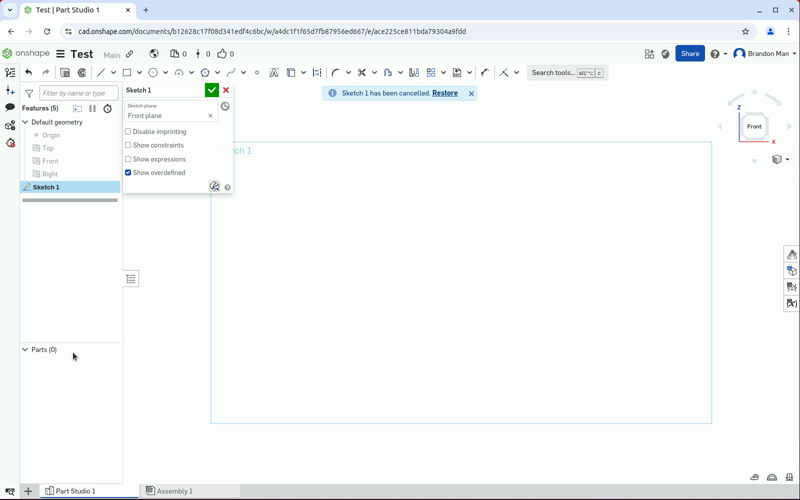
key(y)
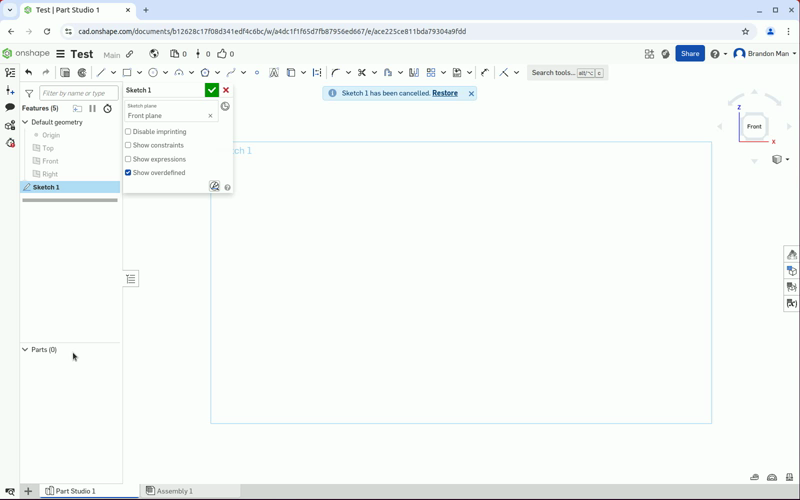
key(l)
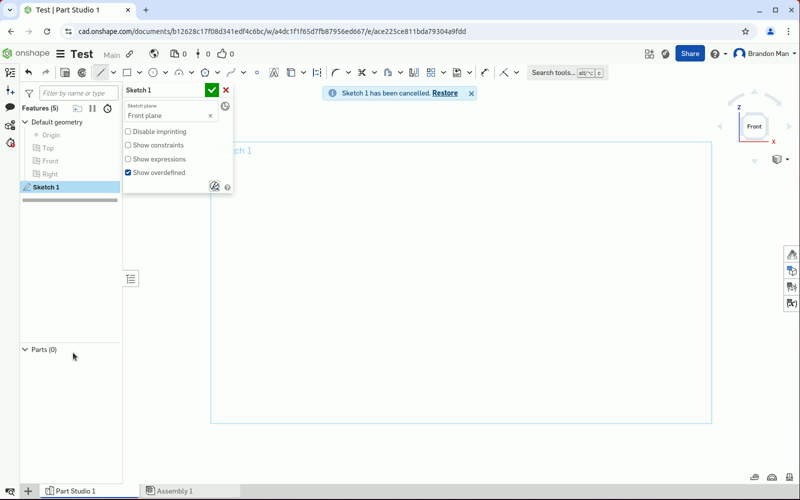
key_down(shift)
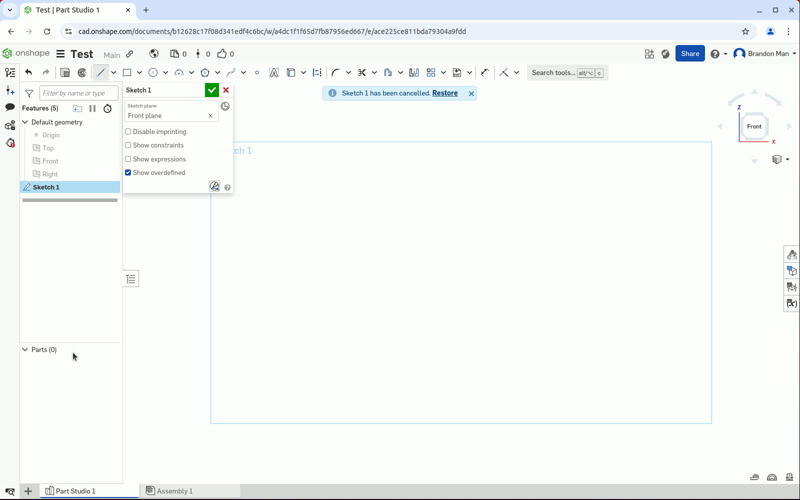
mouse_move(353, 389)
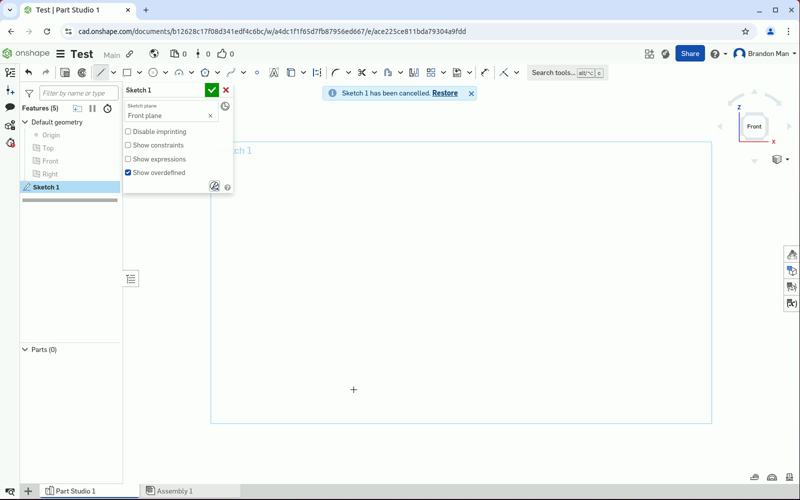
click(353, 389)
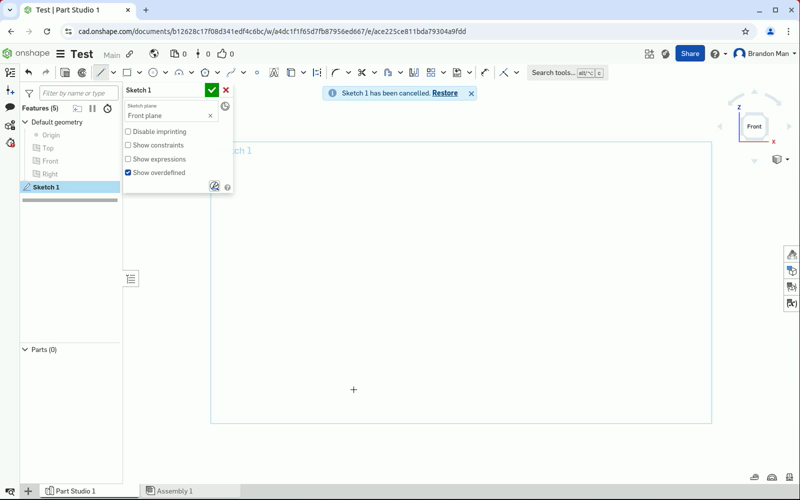
key_up(shift)
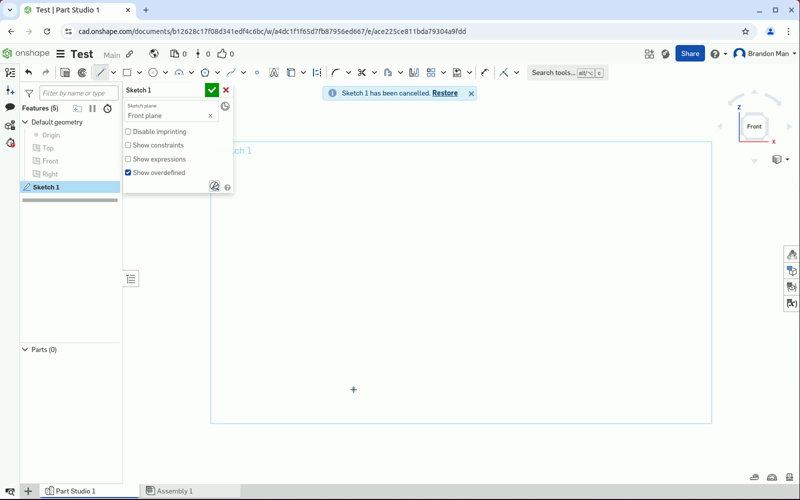
key_down(shift)
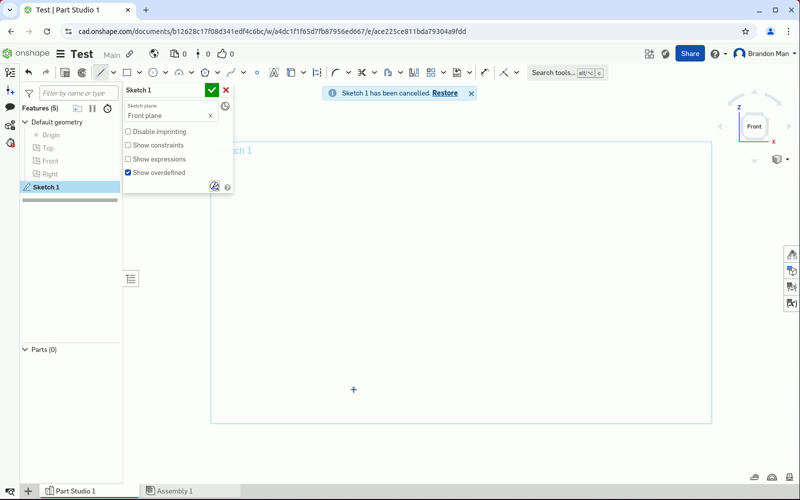
mouse_move(565, 389)
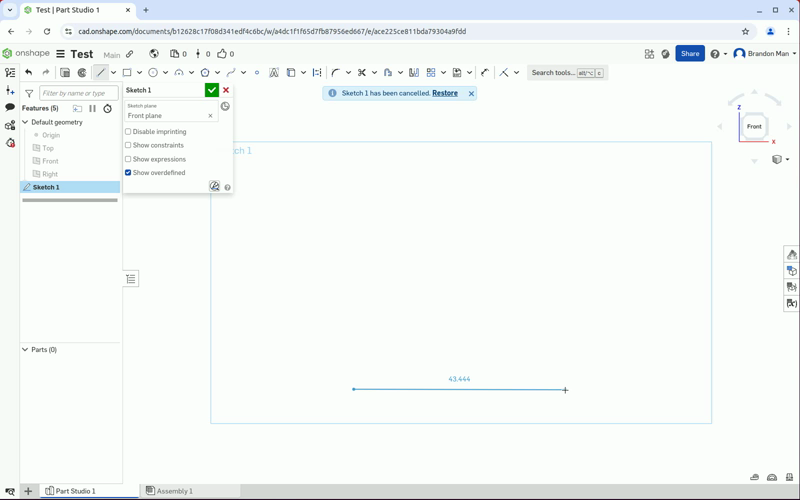
click(565, 389)
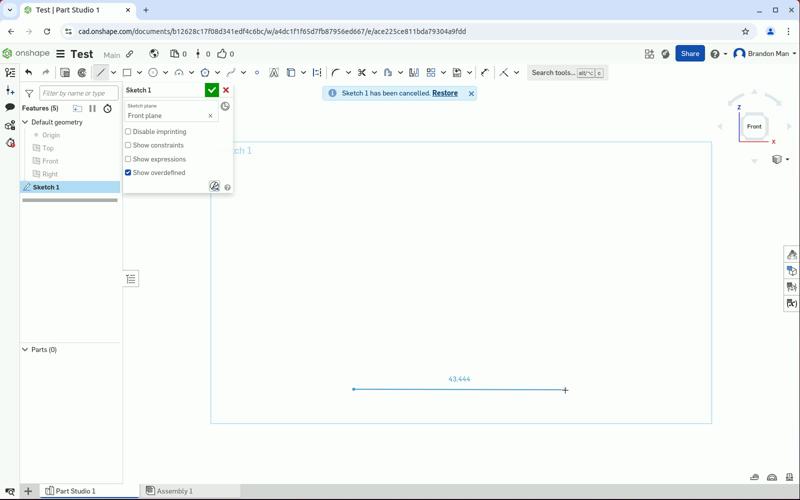
key_up(shift)
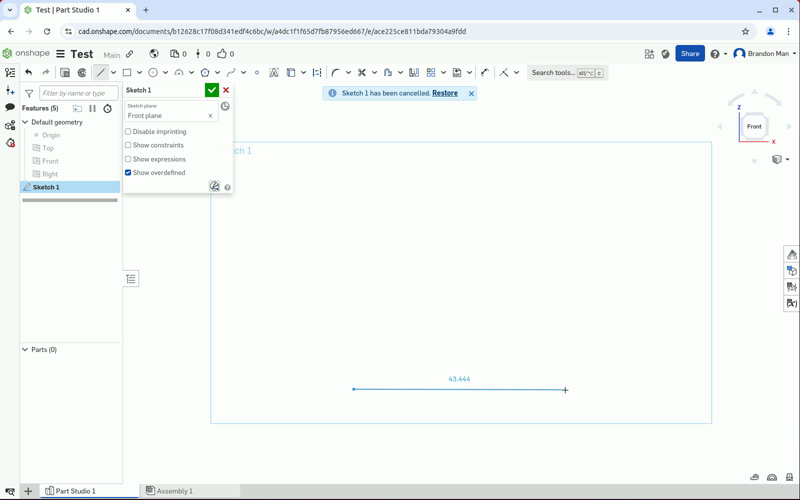
key_down(shift)
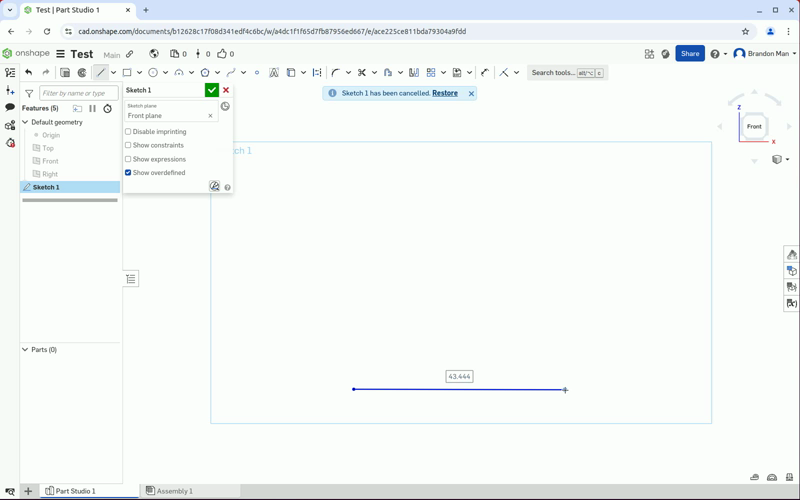
mouse_move(565, 178)
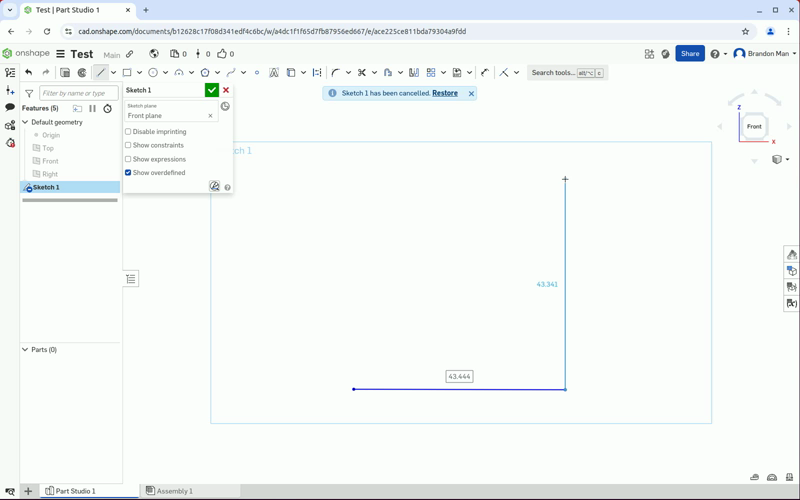
click(565, 178)
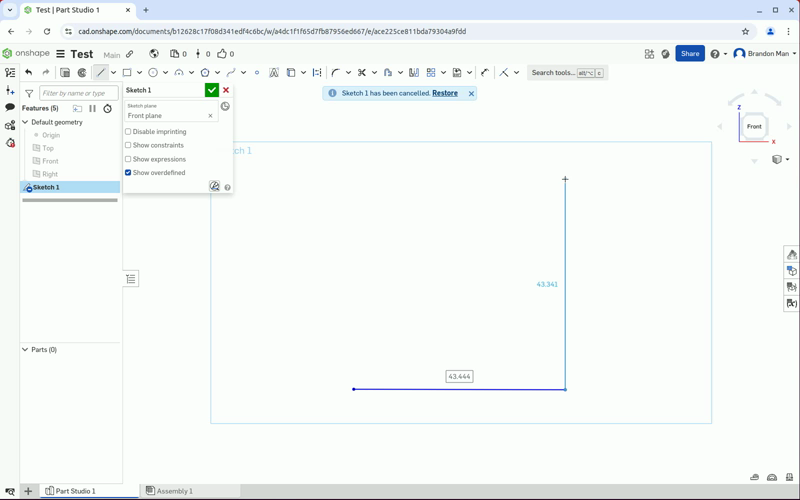
key_up(shift)
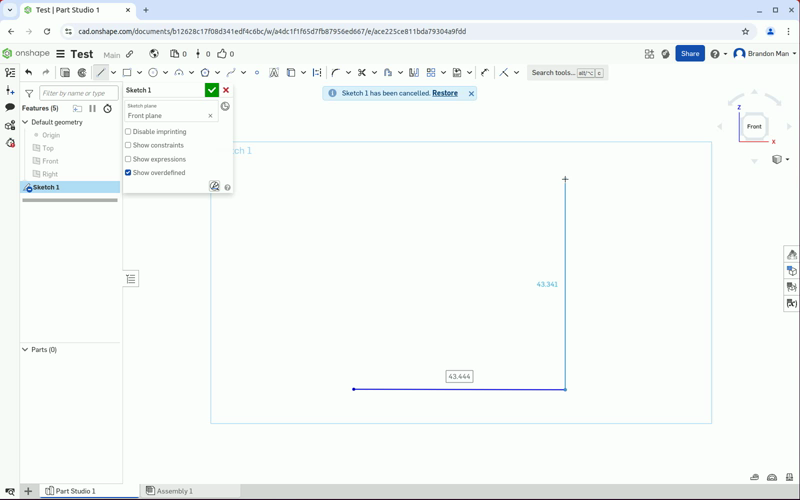
key_down(shift)
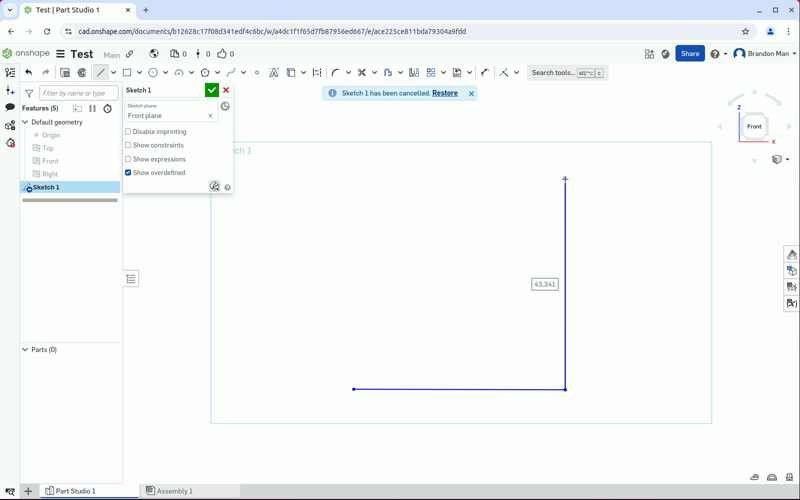
mouse_move(354, 178)
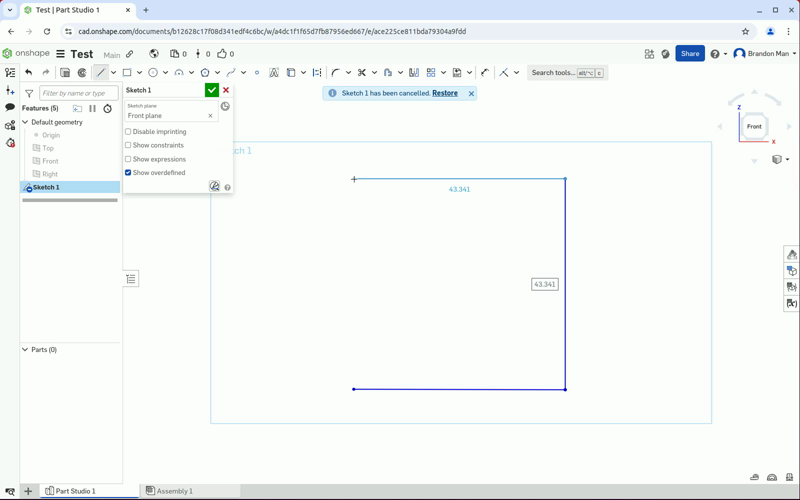
click(354, 178)
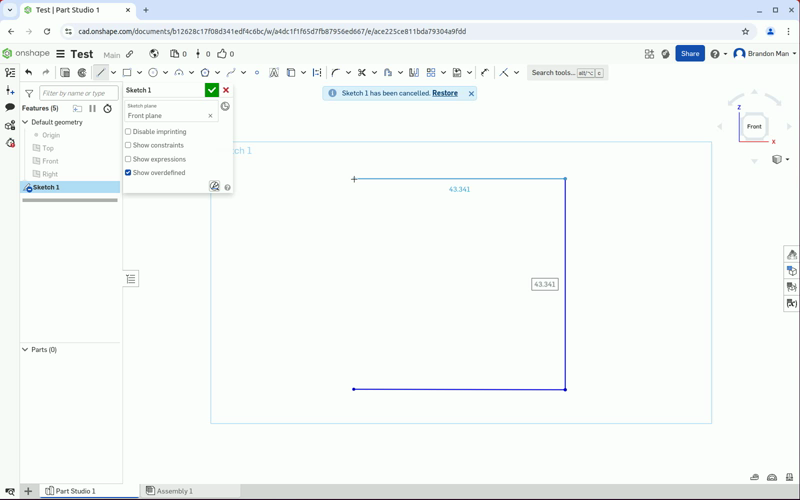
key_up(shift)
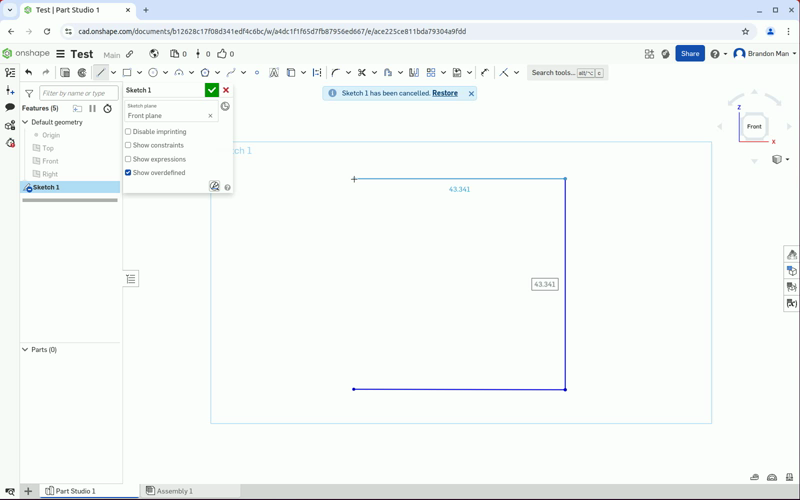
key_down(shift)
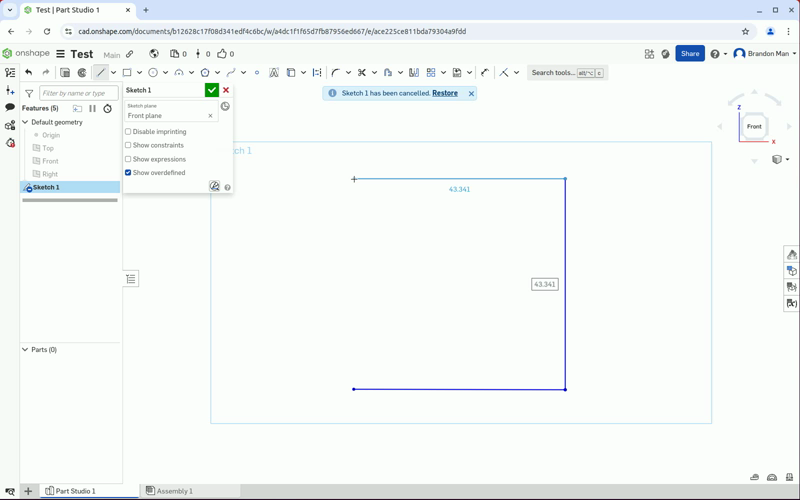
mouse_move(353, 389)
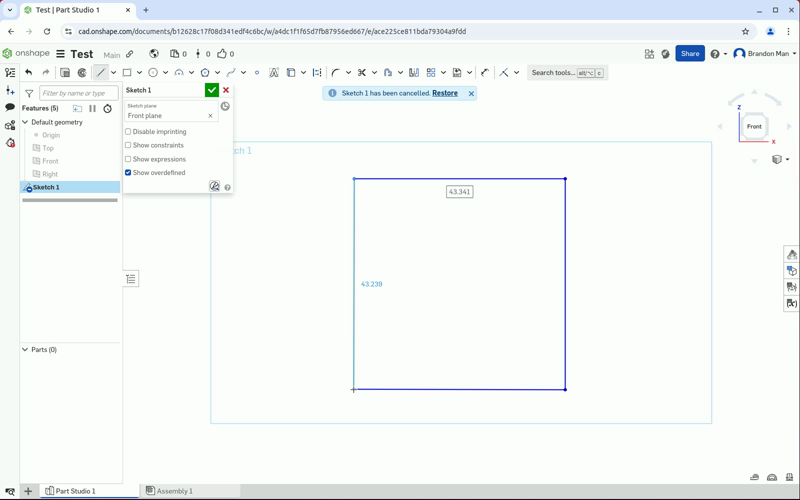
key_up(shift)
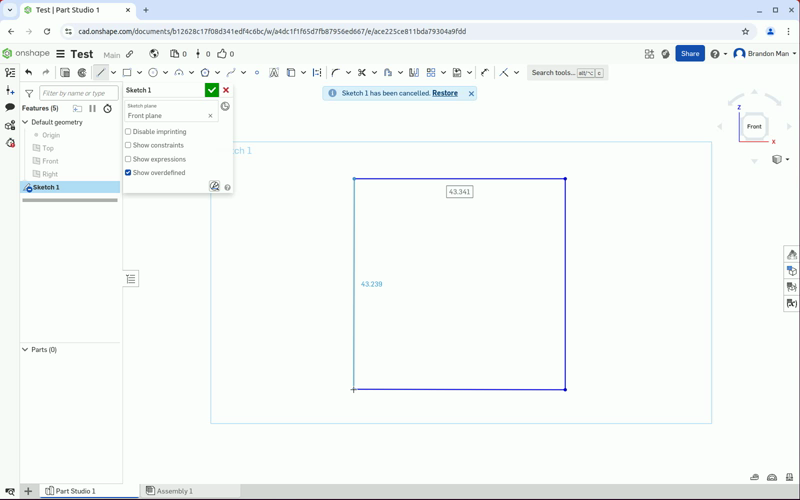
click(353, 389)
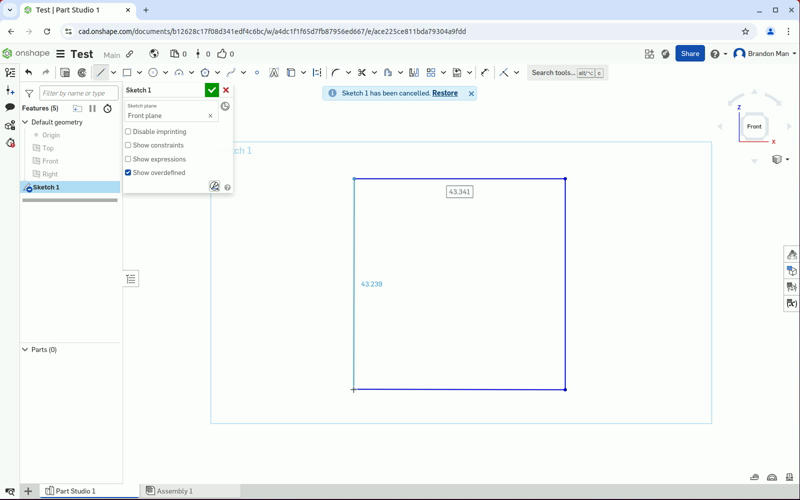
key(esc)
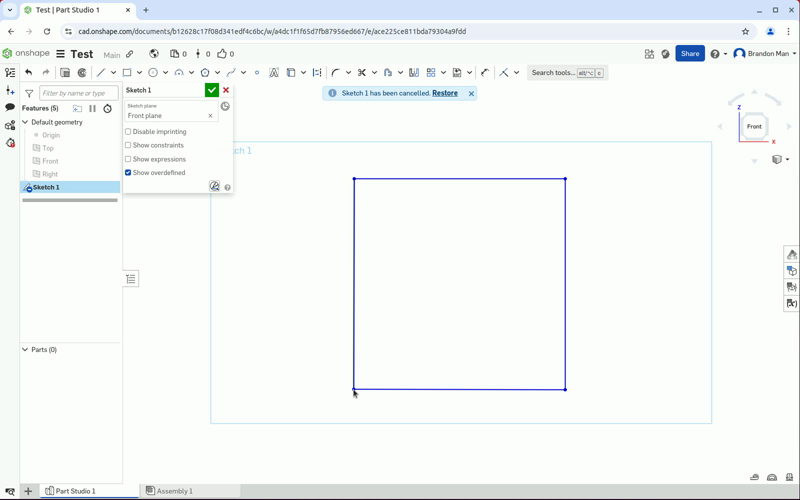
mouse_move(534, 237)
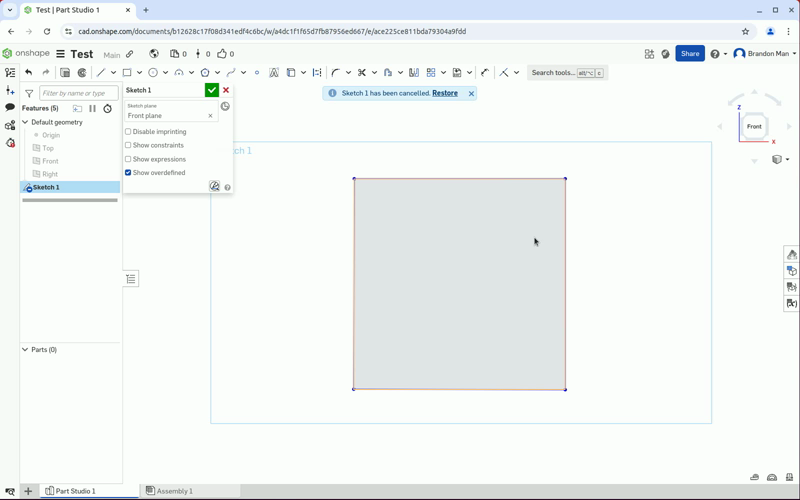
click(534, 237)
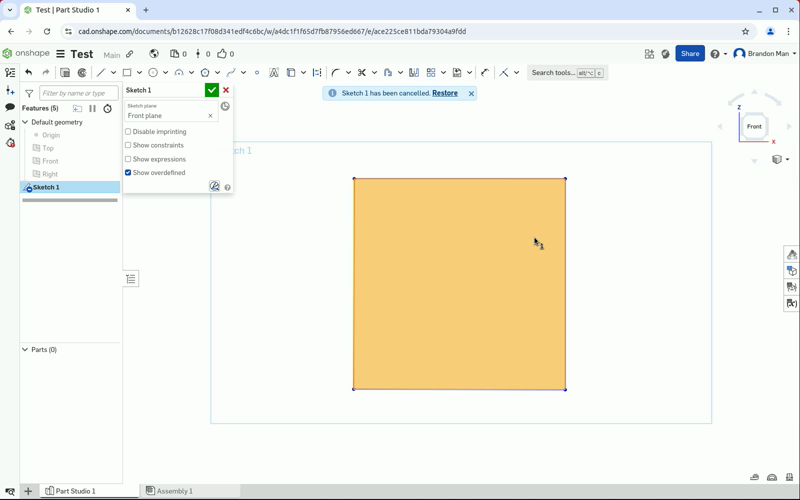
mouse_move(73, 352)
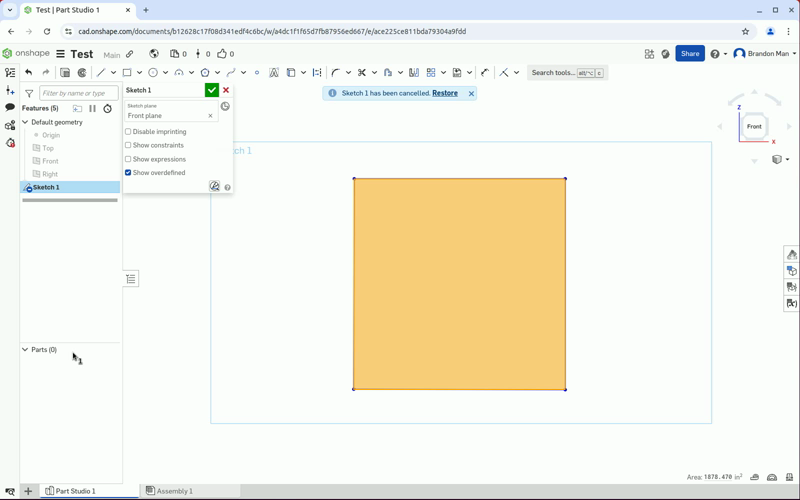
key(shift+y)
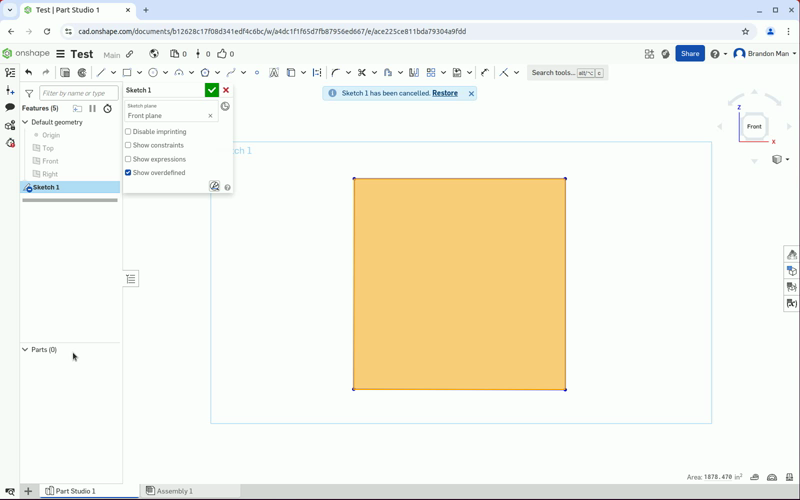
key(shift+e)
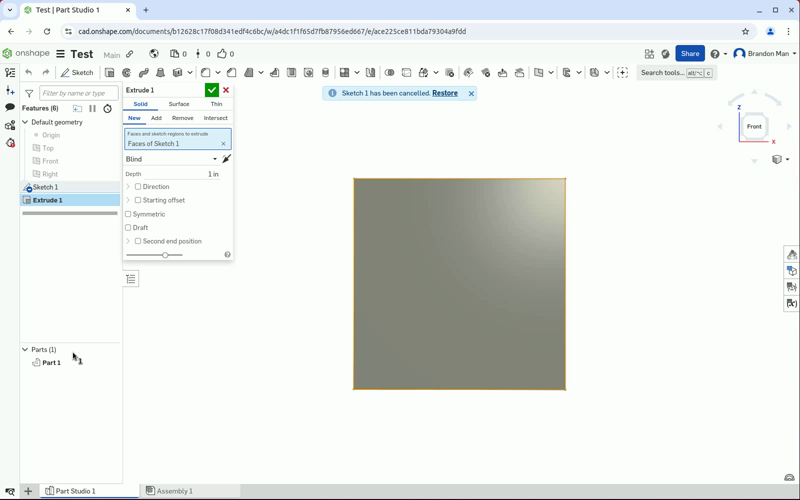
mouse_move(143, 106)
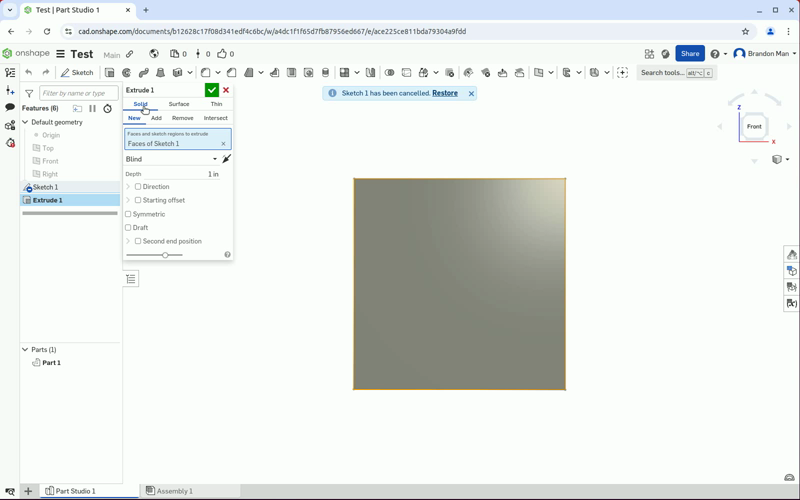
click(143, 106)
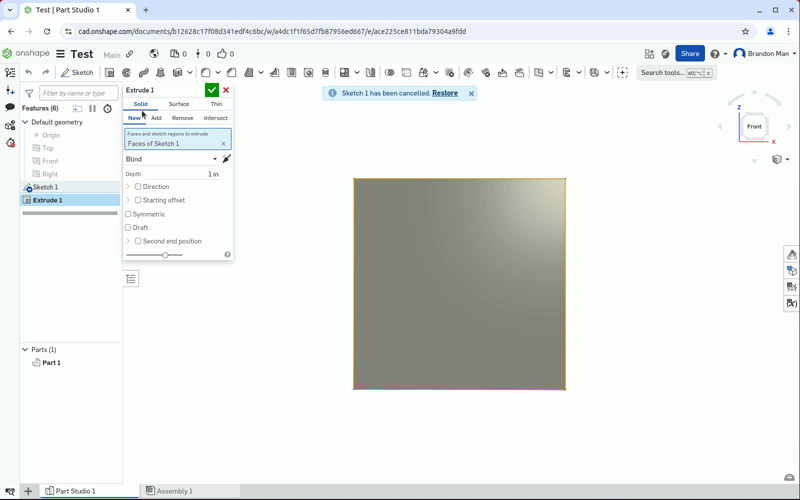
mouse_move(137, 120)
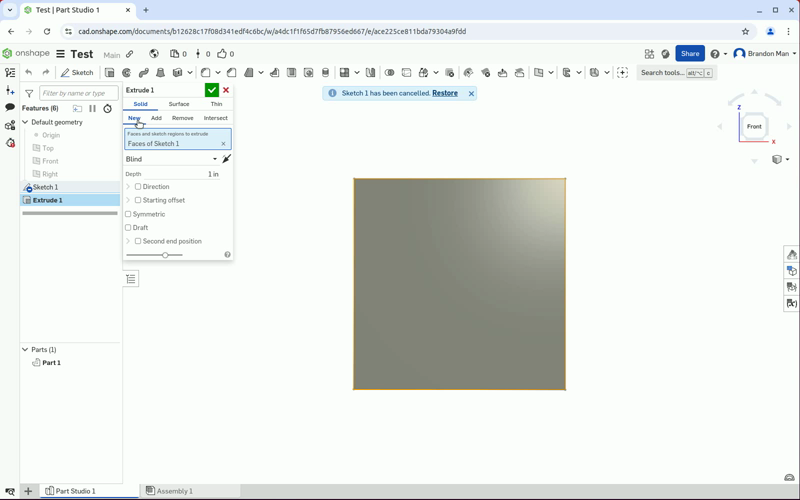
click(137, 120)
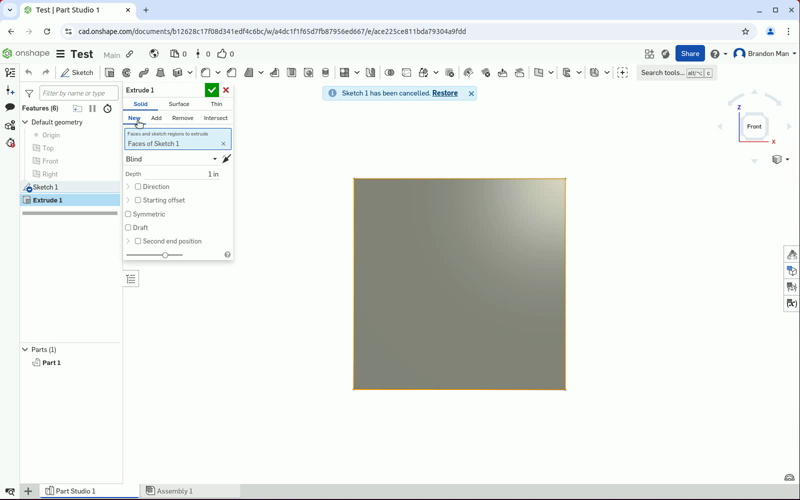
key(tab, 4)
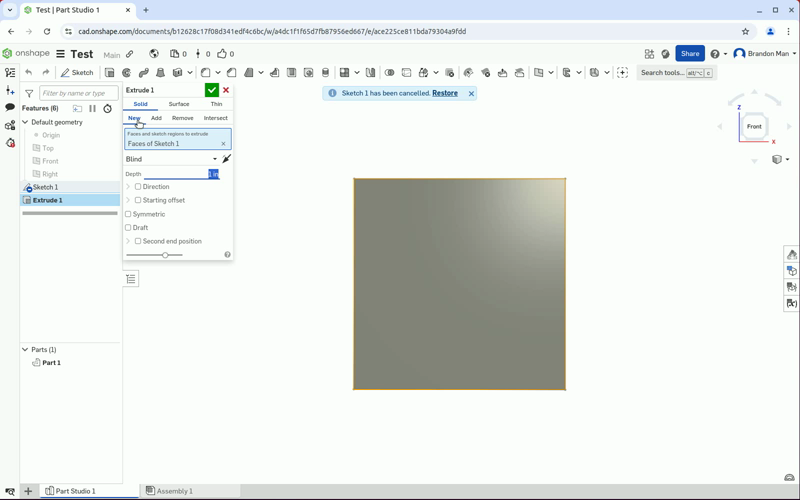
text(43.81)
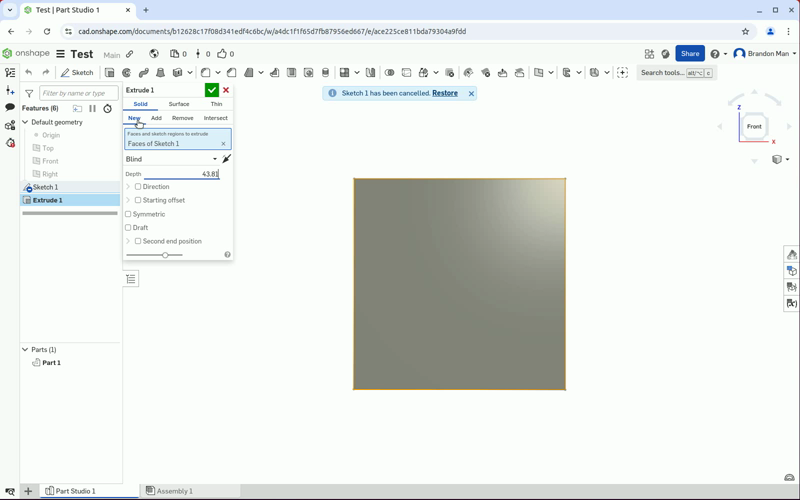
key(tab, 3)
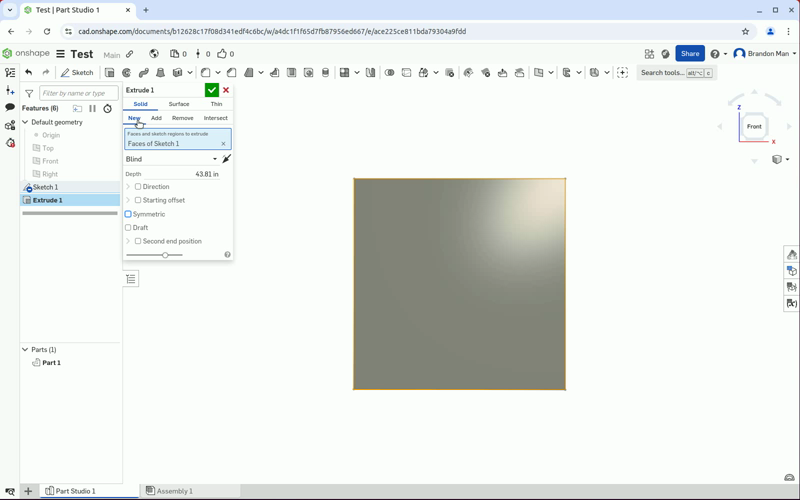
key(space)
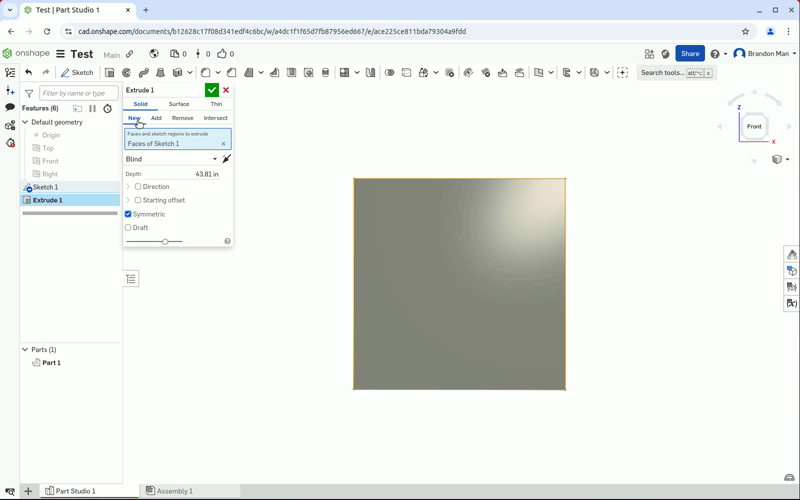
key(enter)
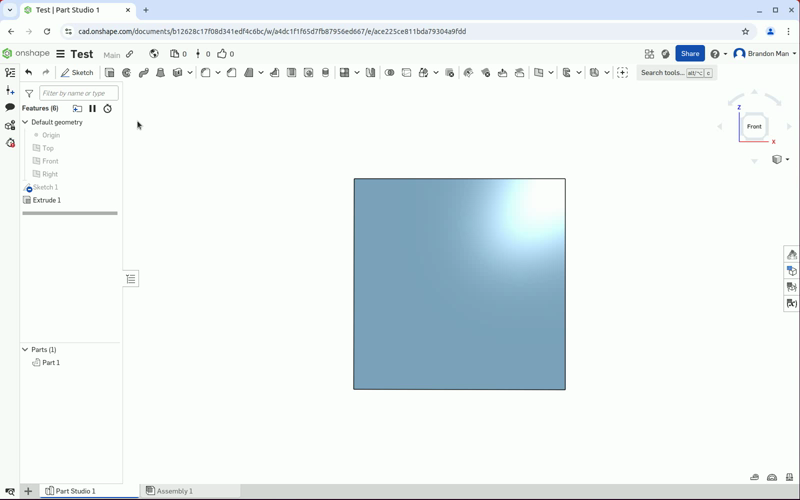
key(shift+h)
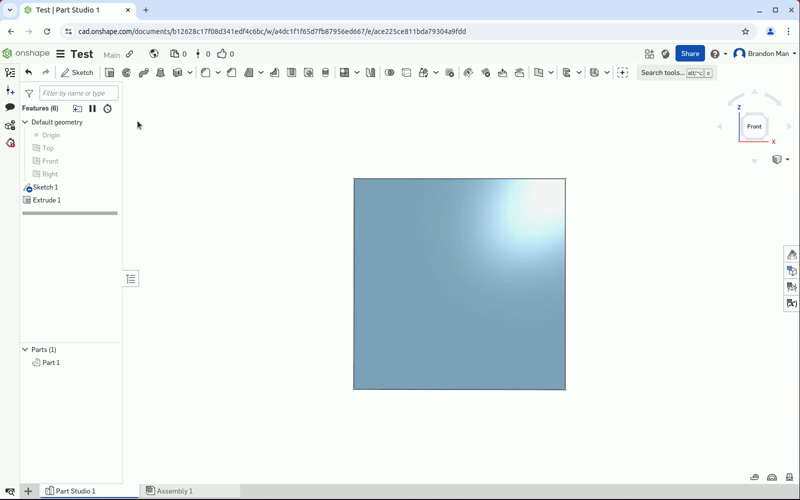
key(shift+h)
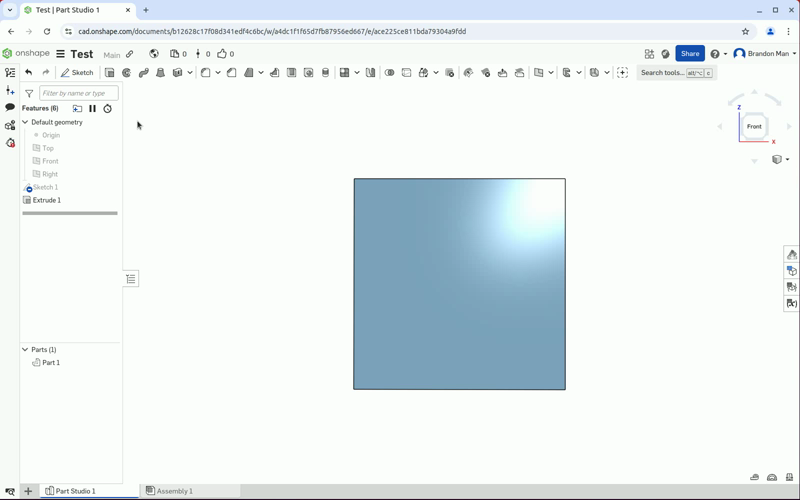
mouse_move(73, 189)
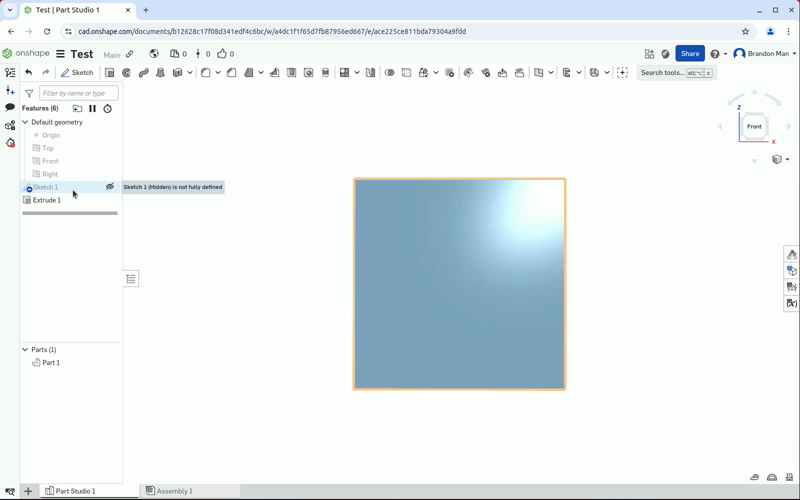
click(73, 189)
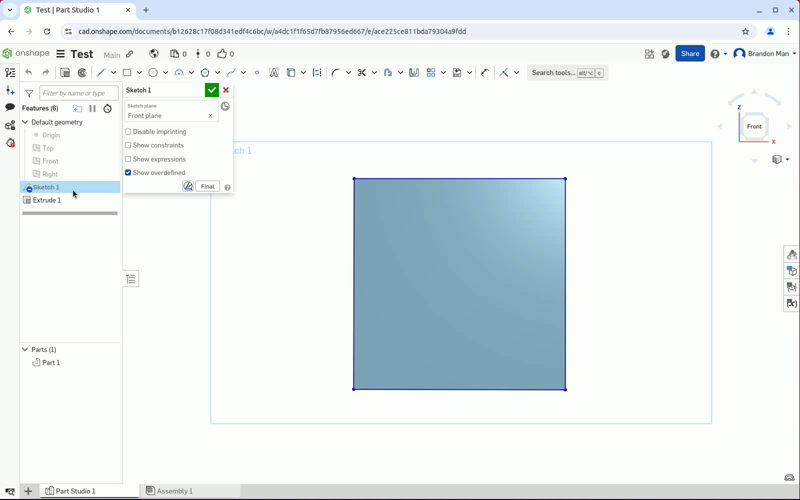
mouse_move(229, 92)
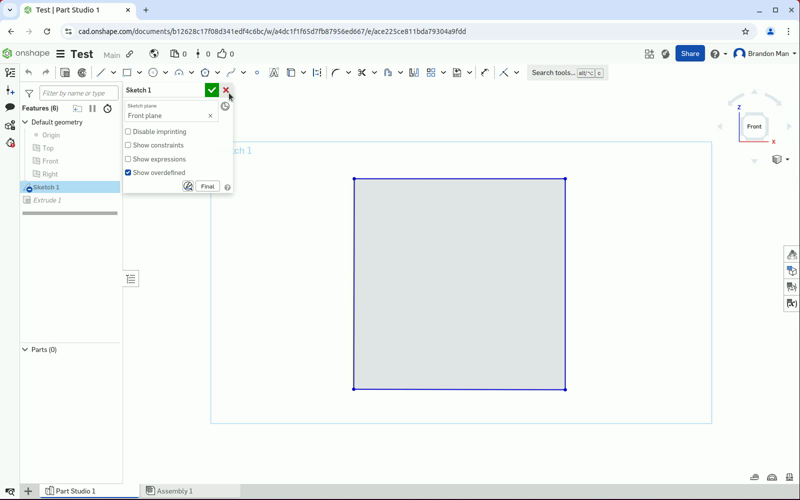
click(229, 92)
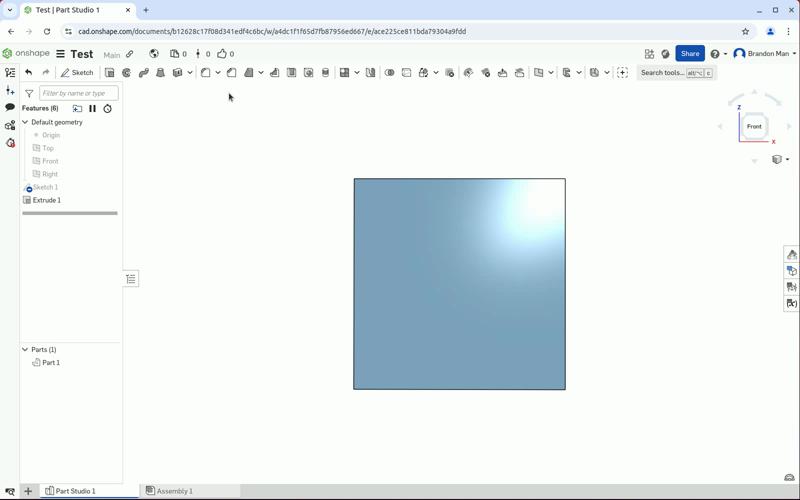
mouse_move(73, 352)
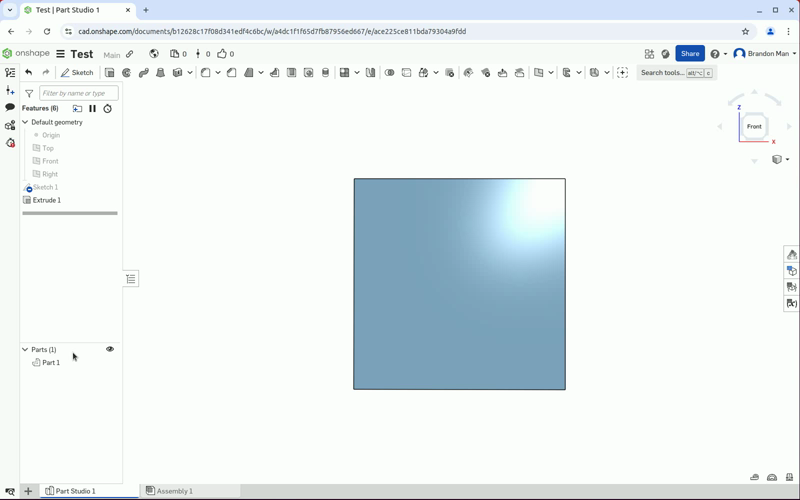
key(y)
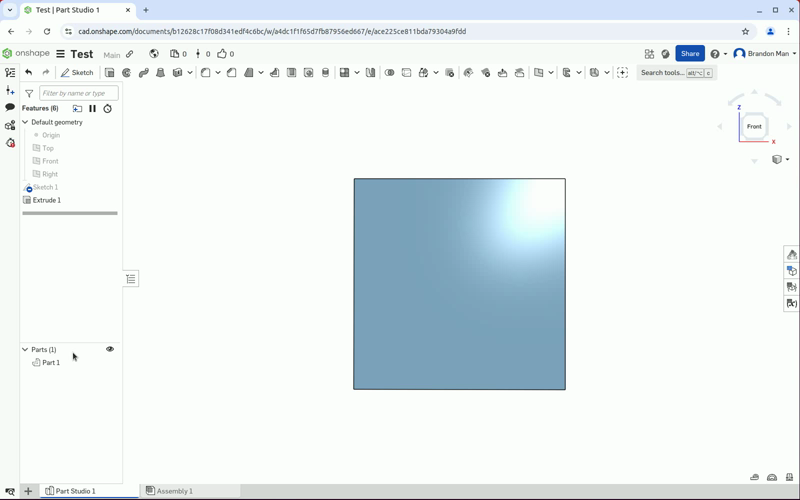
key(shift+p)
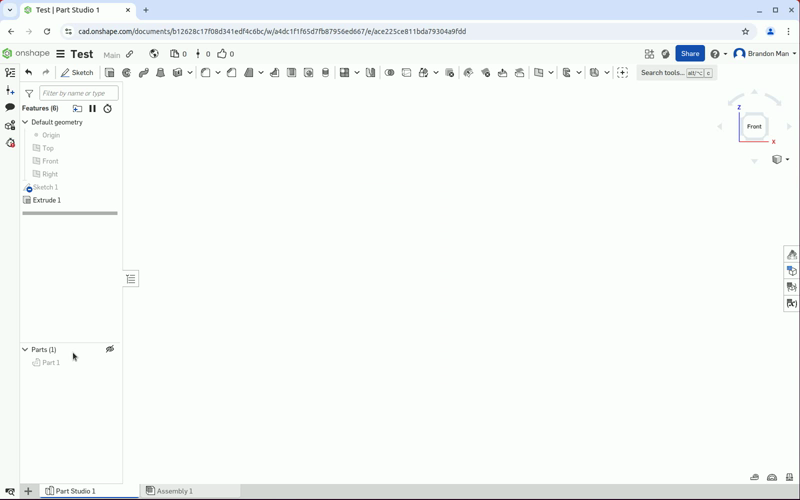
key(space)
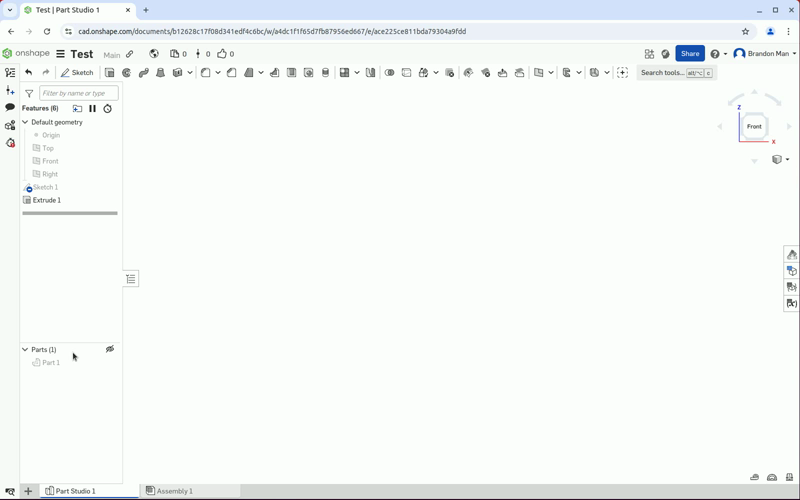
key_down(shift)
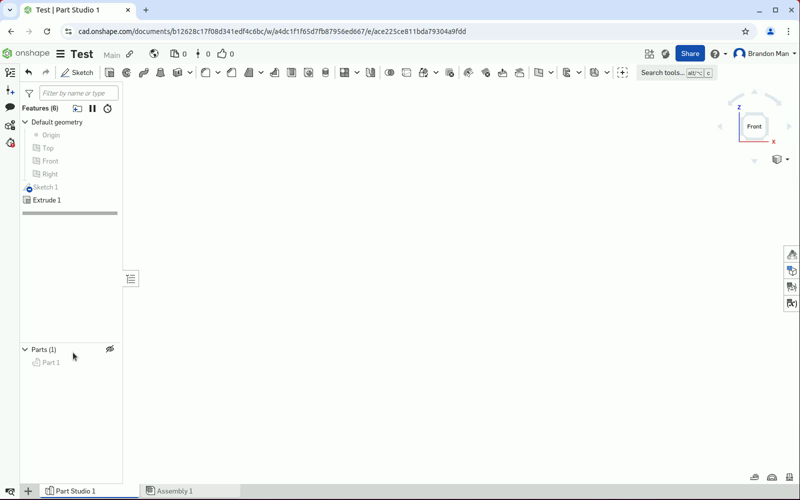
key(down)
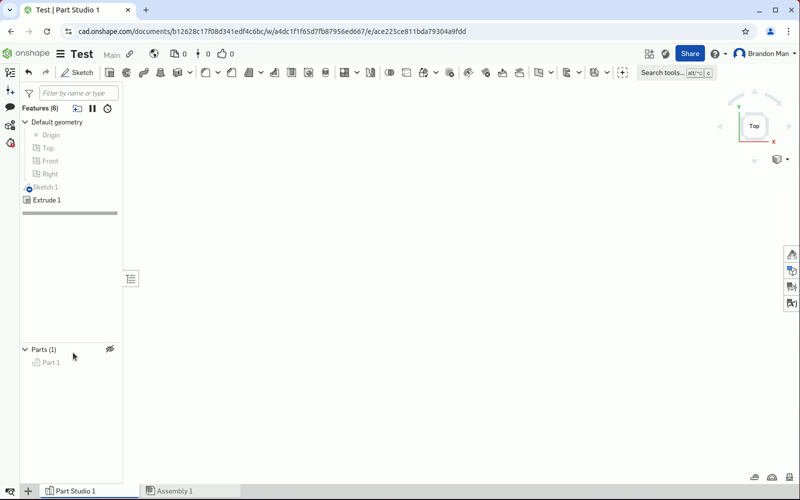
key_up(shift)
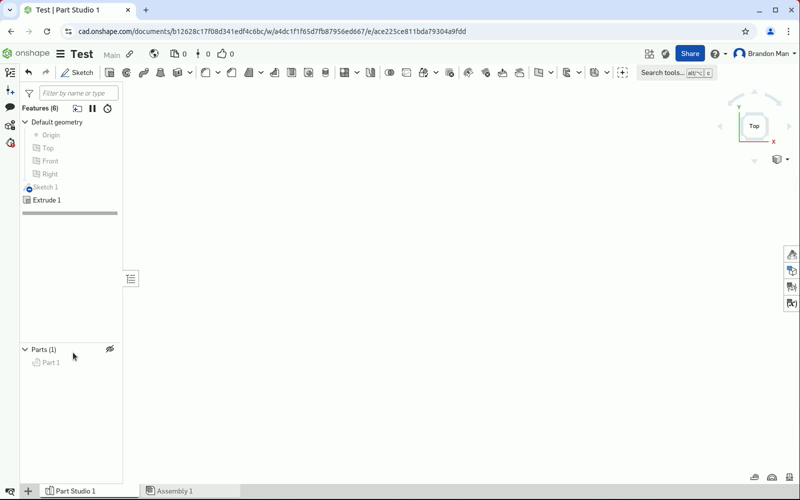
mouse_move(73, 352)
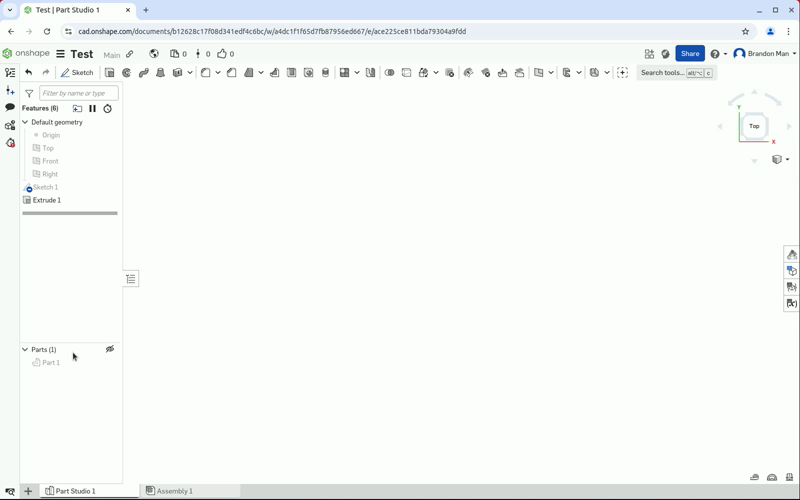
key(shift+y)
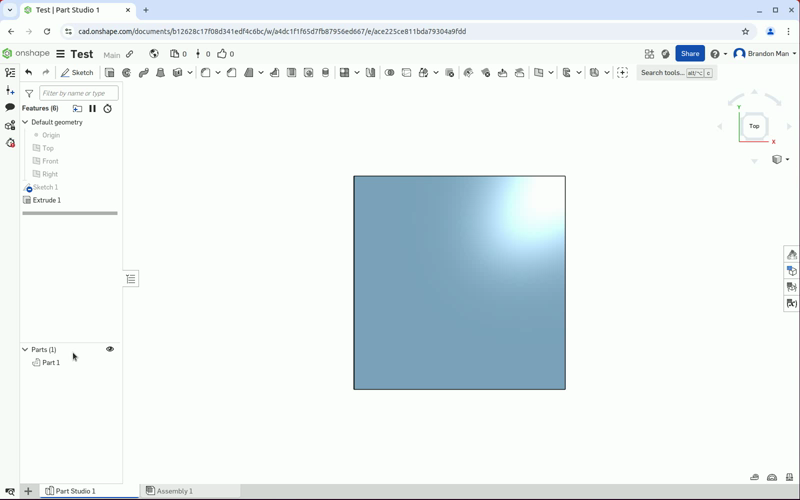
mouse_move(541, 75)
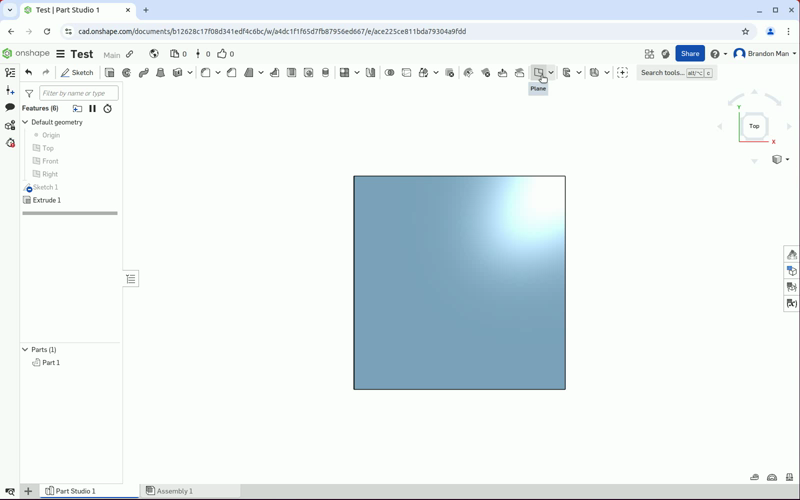
click(541, 75)
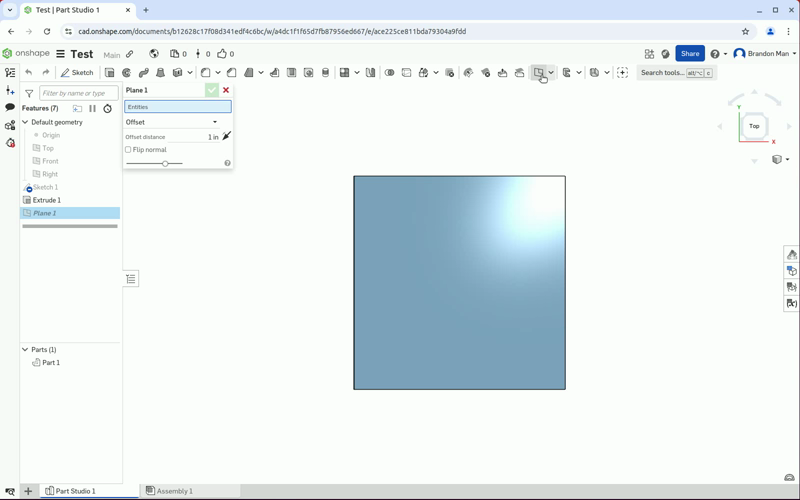
mouse_move(73, 150)
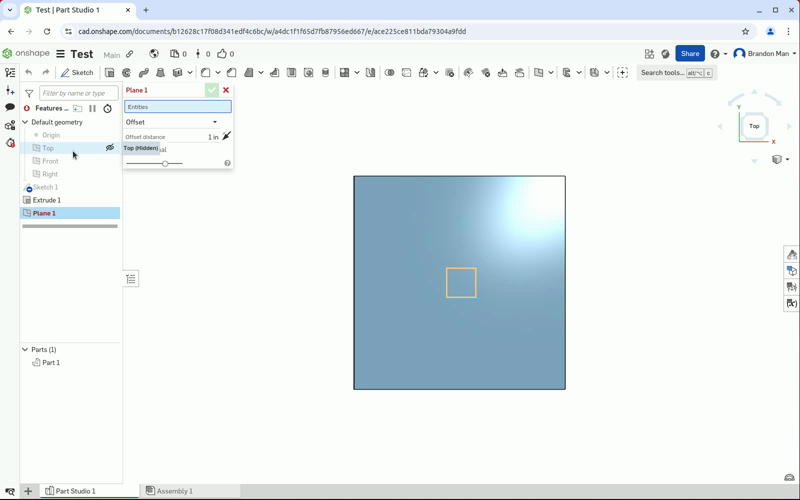
click(73, 150)
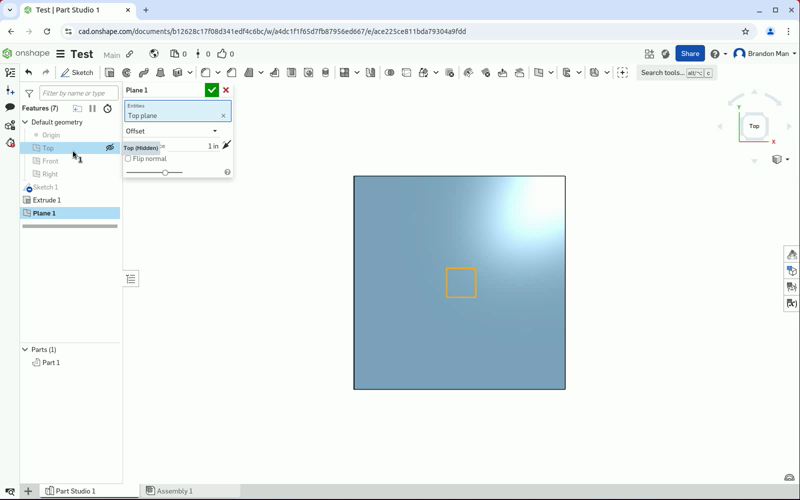
key(tab, 2)
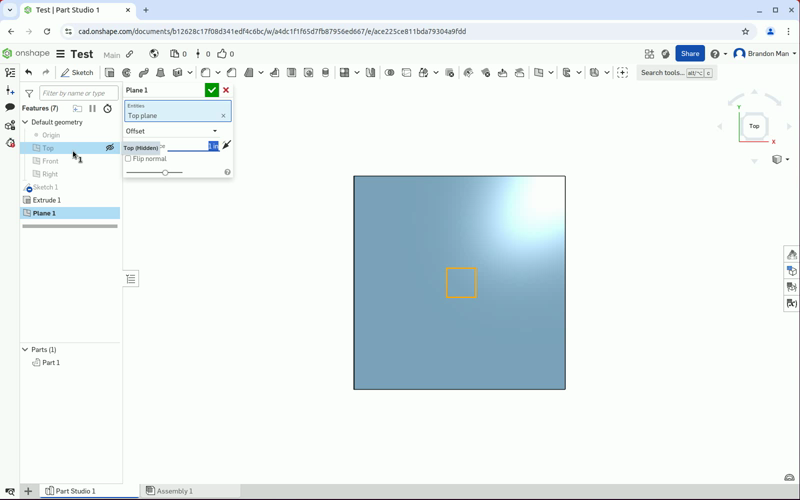
text(21.907)
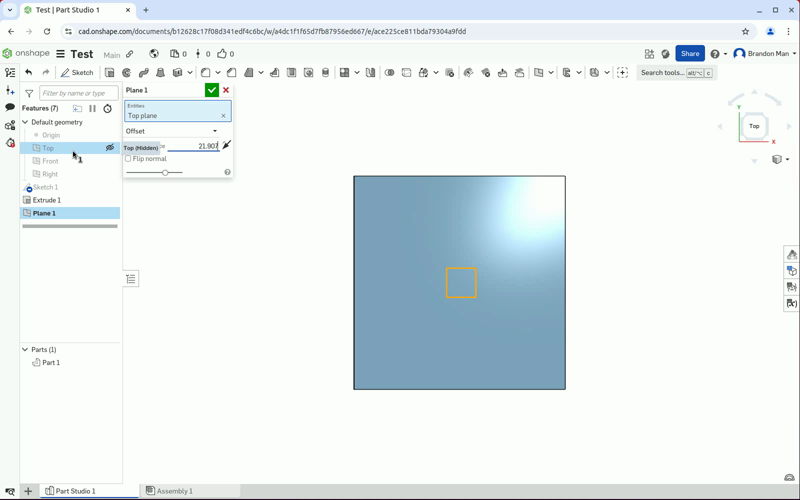
key(enter, 2)
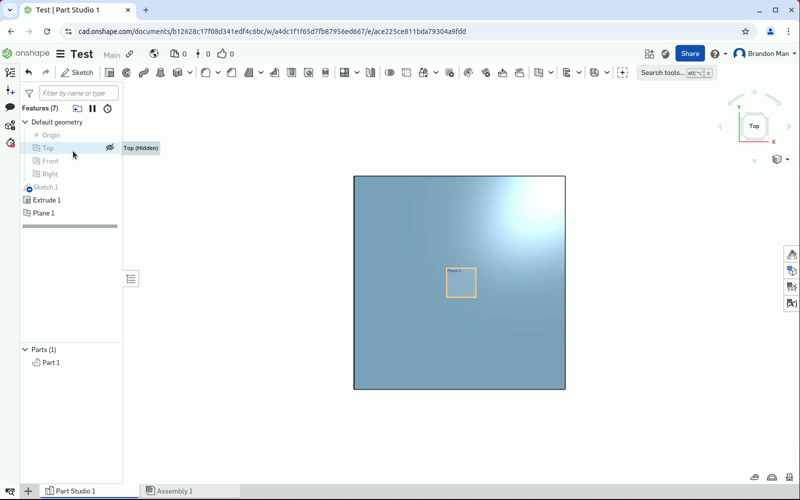
key(shift+s)
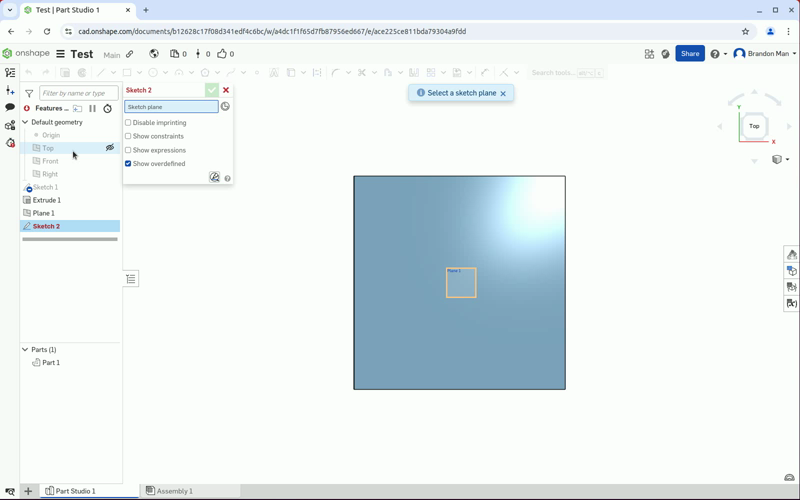
mouse_move(73, 215)
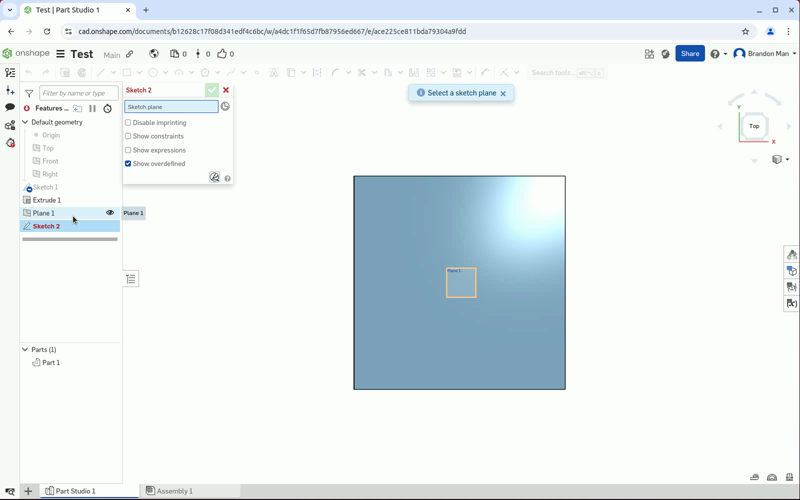
click(73, 215)
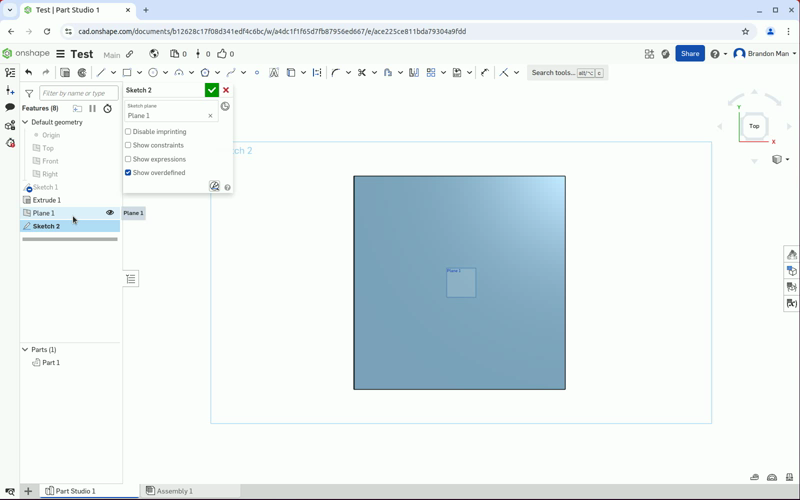
mouse_move(73, 352)
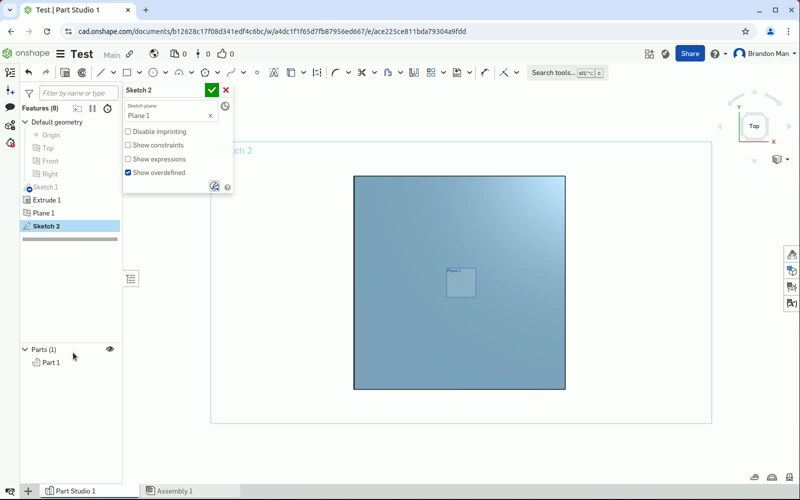
key(y)
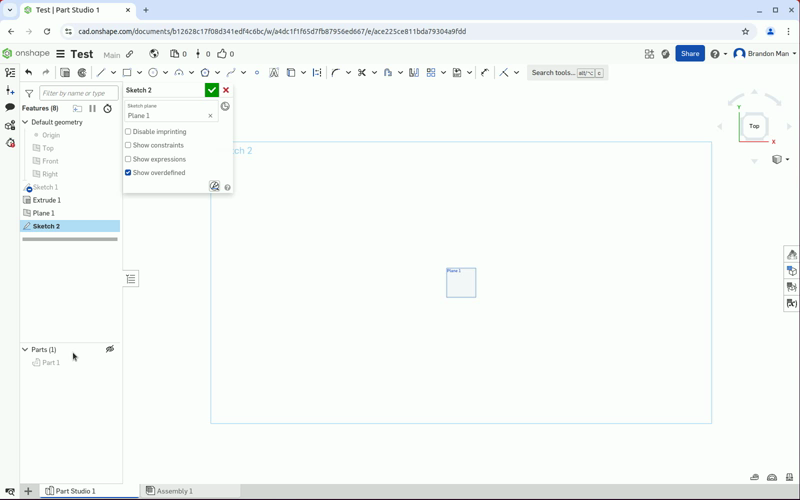
key(l)
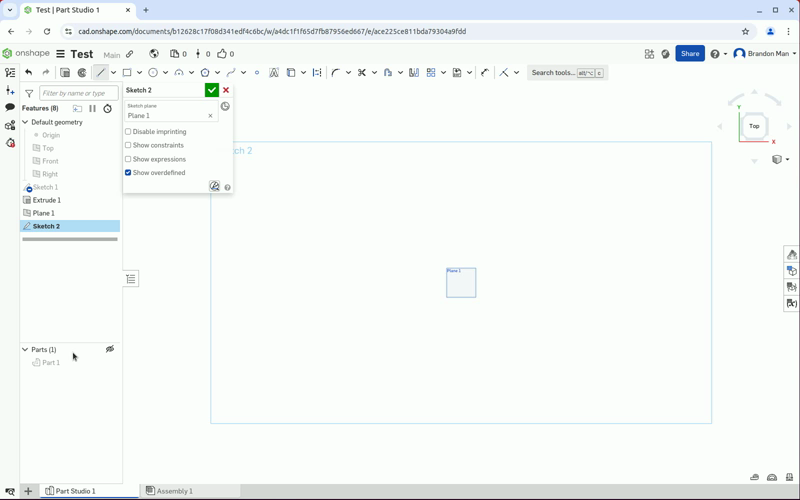
key_down(shift)
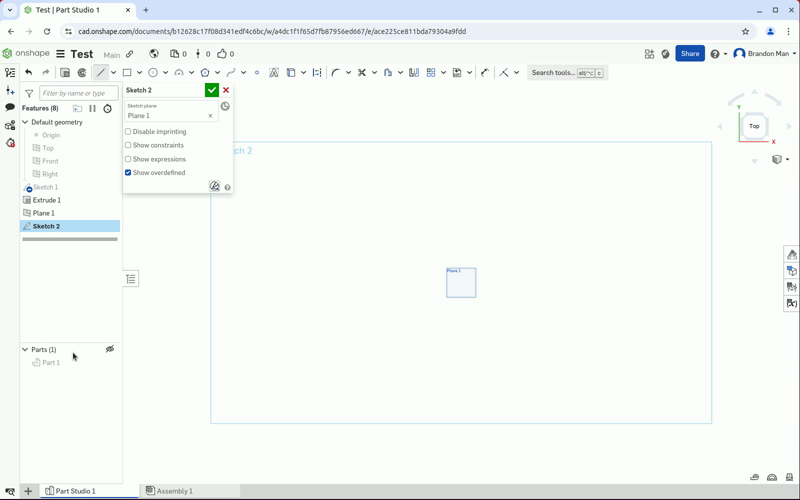
mouse_move(361, 382)
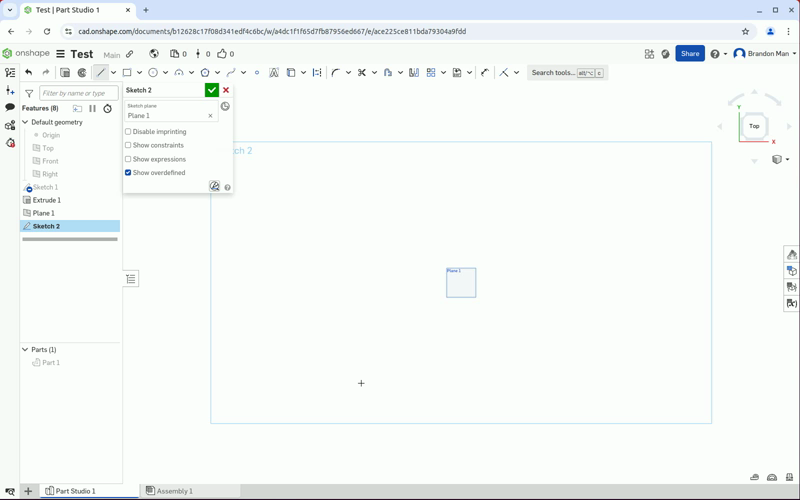
click(361, 382)
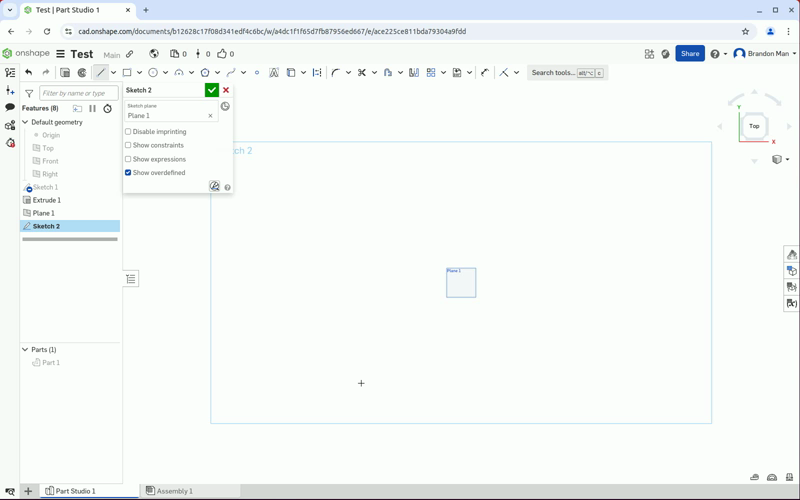
key_up(shift)
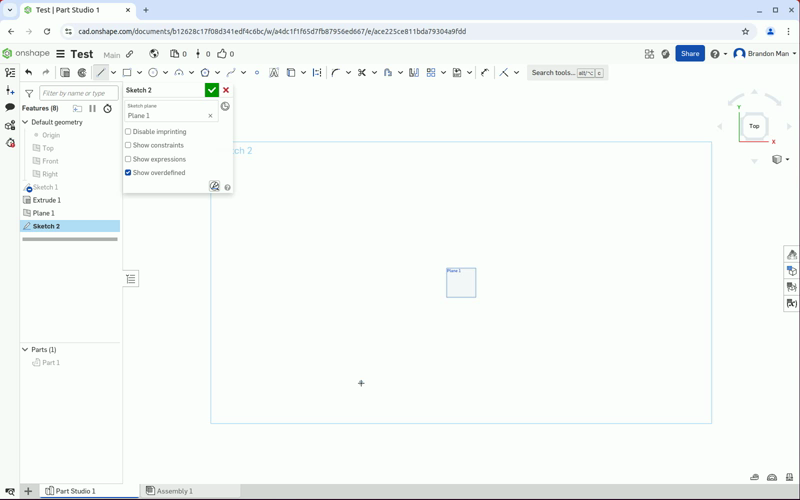
key_down(shift)
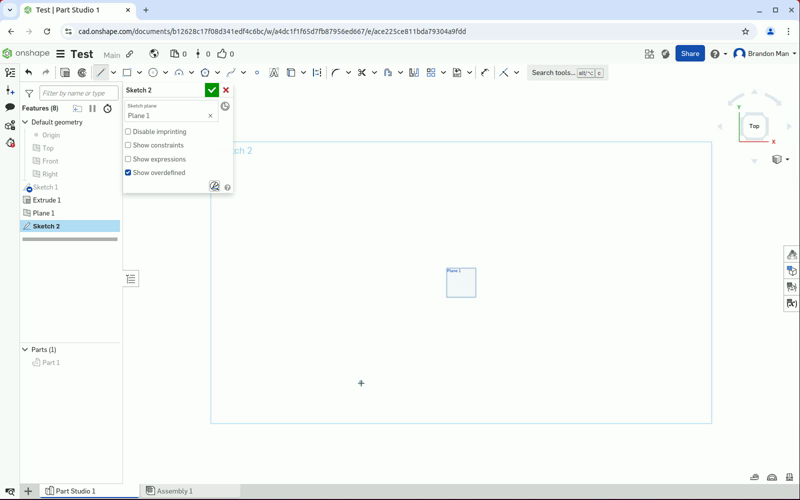
mouse_move(559, 382)
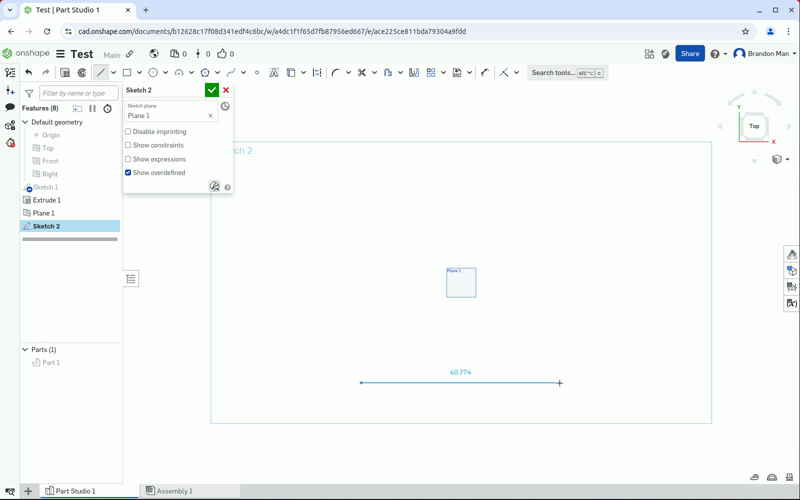
click(559, 382)
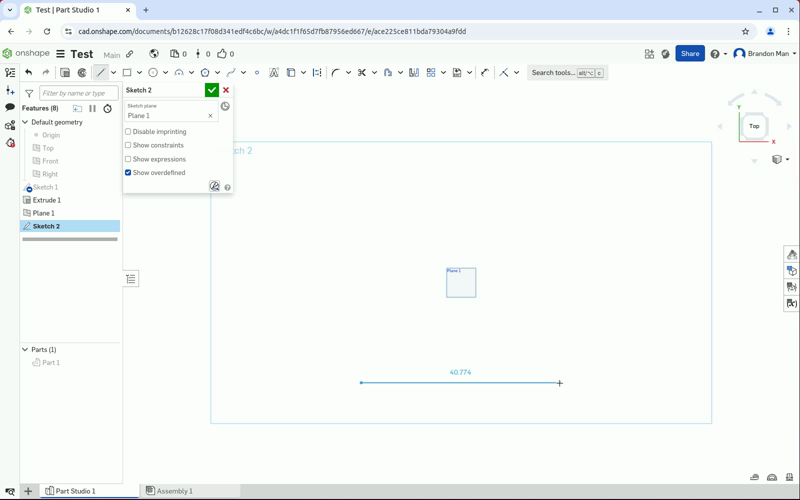
key_up(shift)
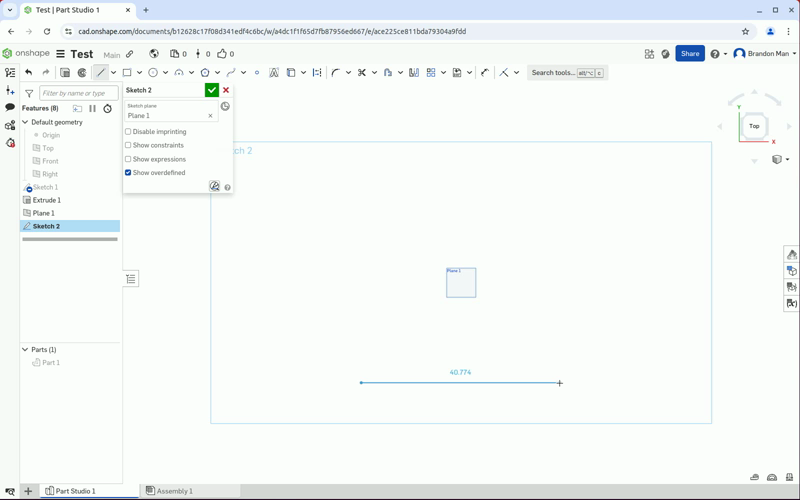
key_down(shift)
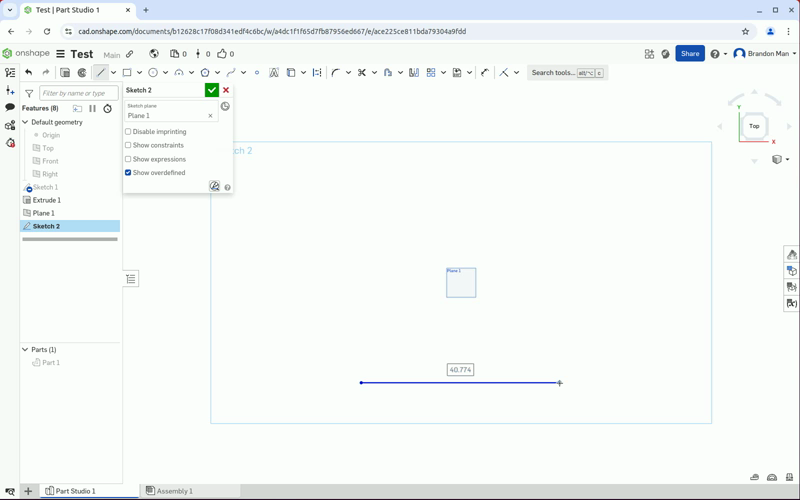
mouse_move(559, 184)
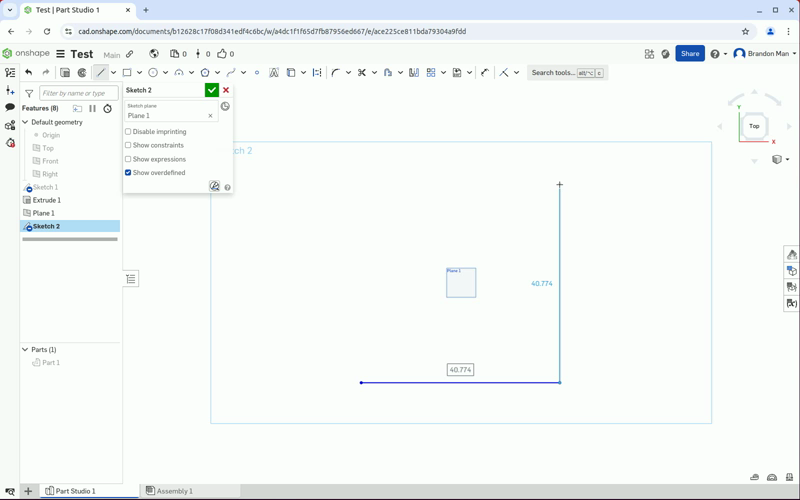
click(559, 184)
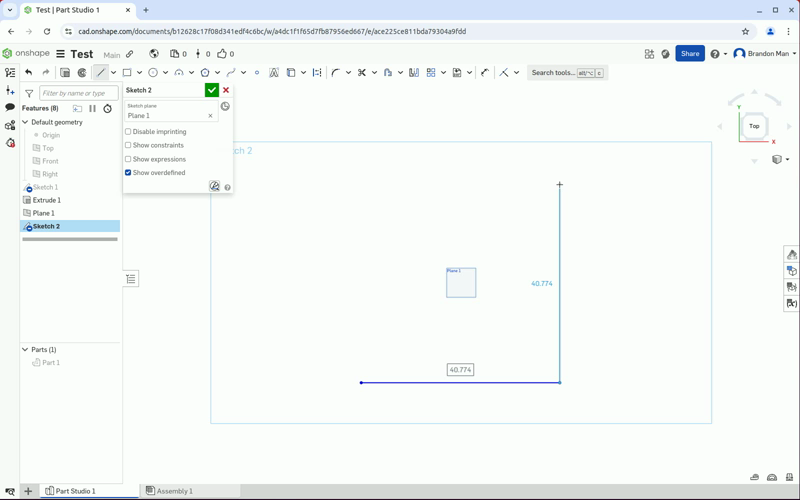
key_up(shift)
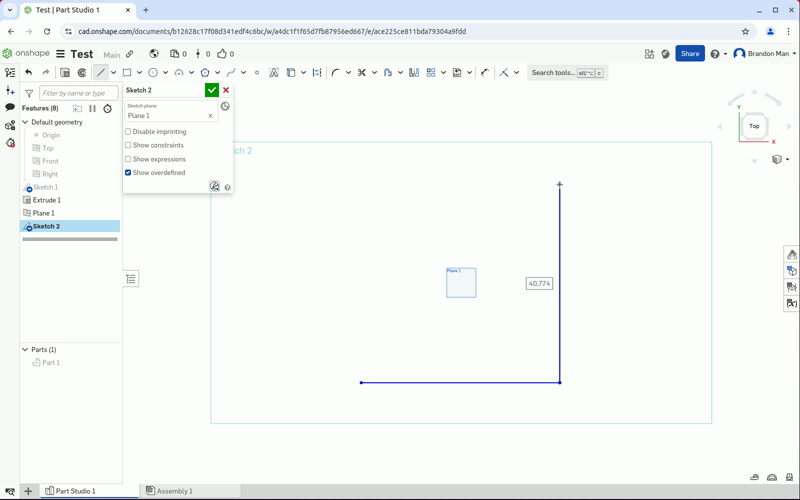
key_down(shift)
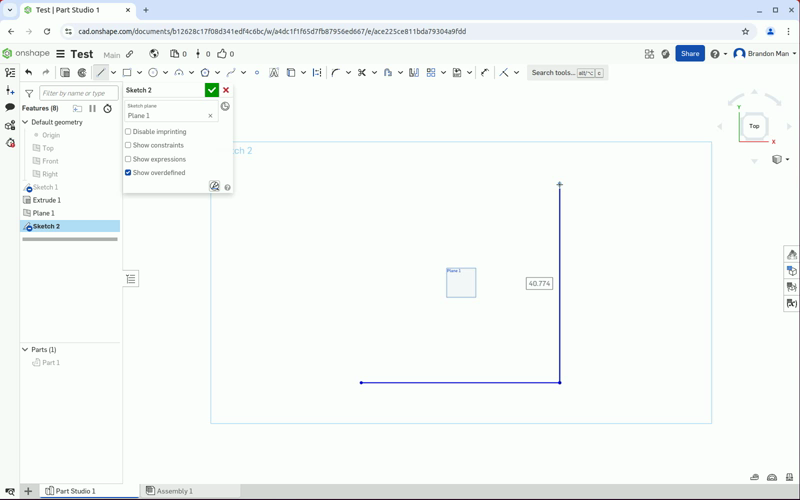
mouse_move(361, 184)
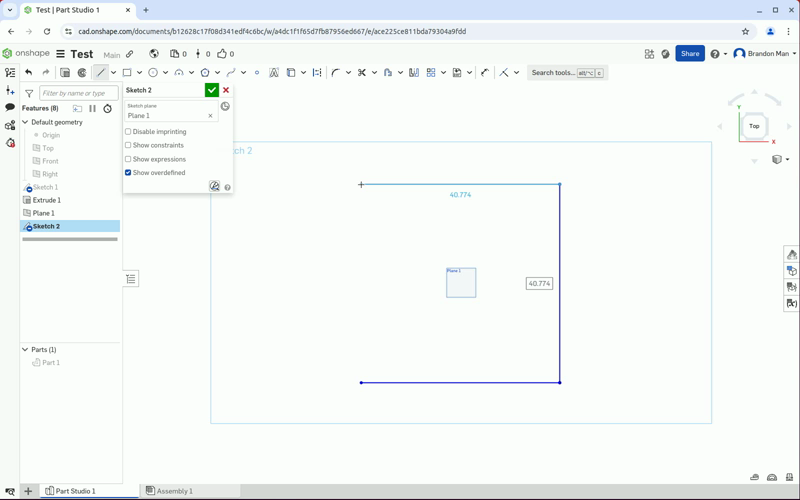
click(361, 184)
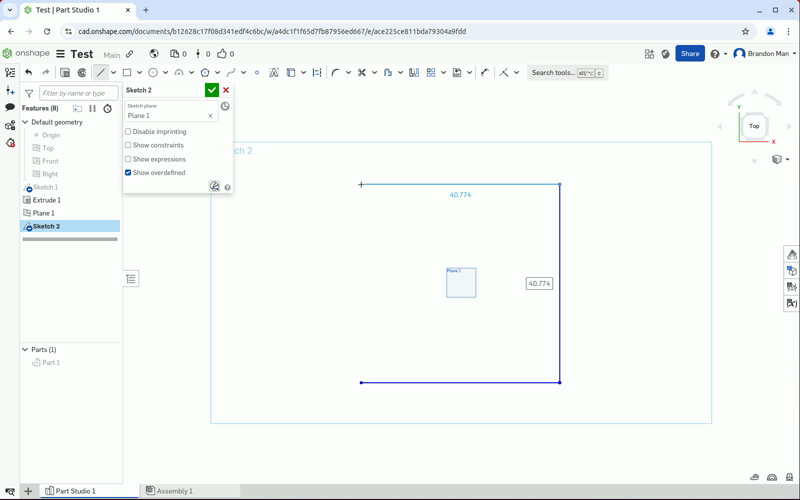
key_up(shift)
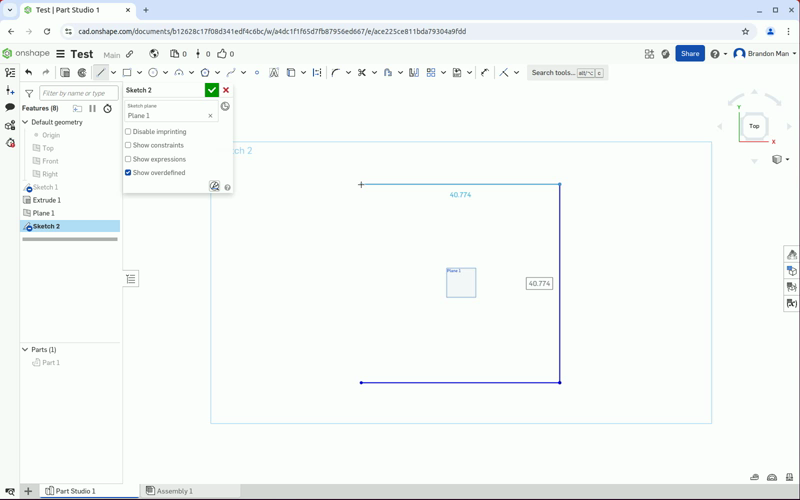
key_down(shift)
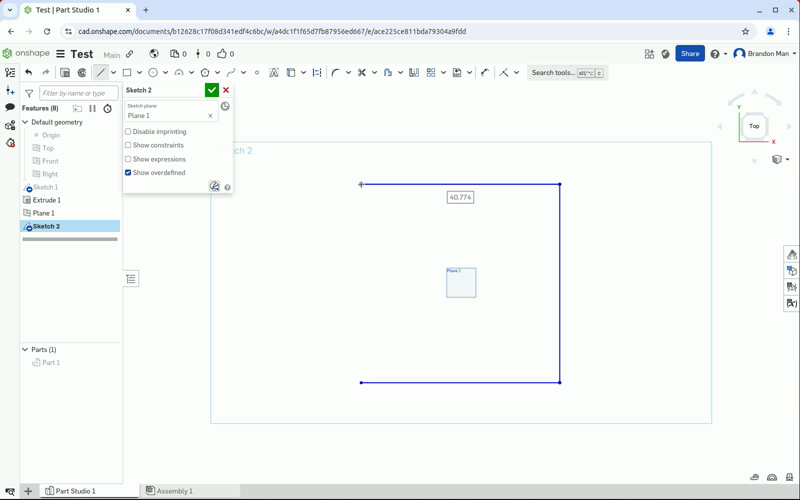
mouse_move(361, 382)
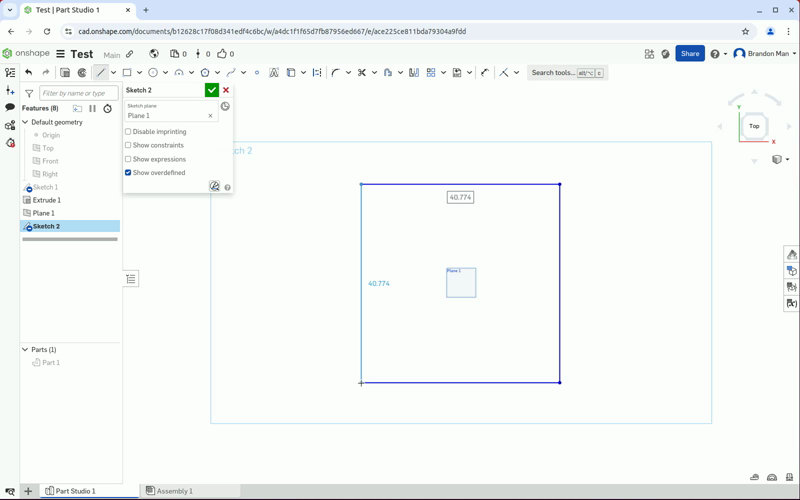
key_up(shift)
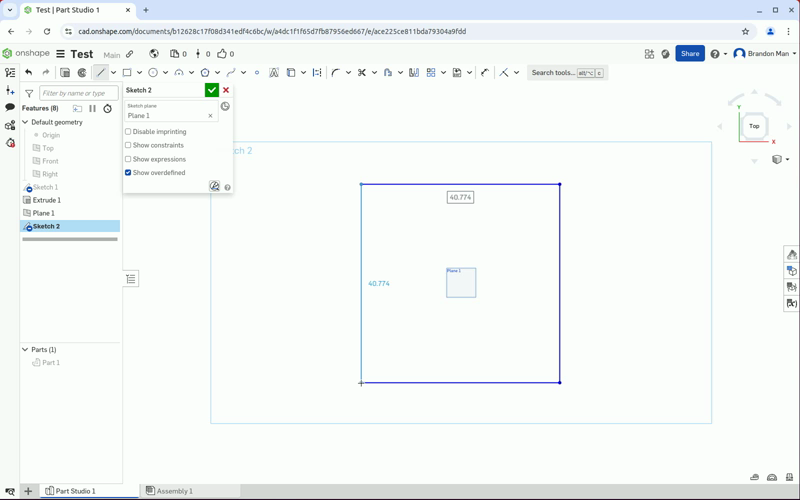
click(361, 382)
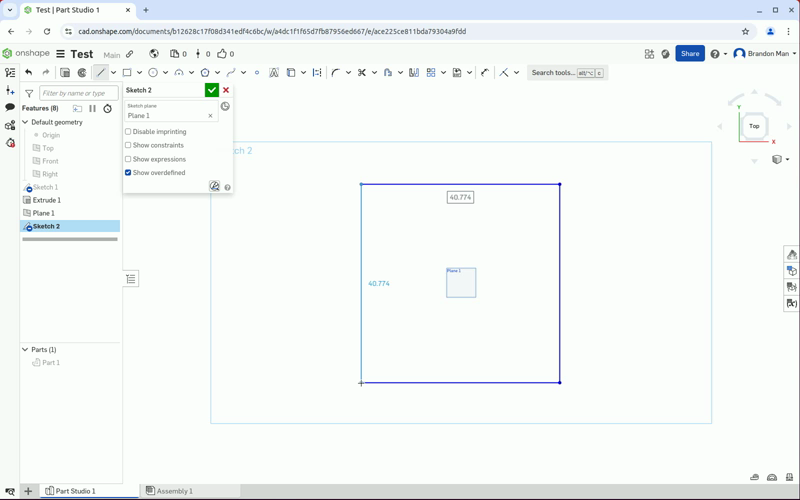
key(esc)
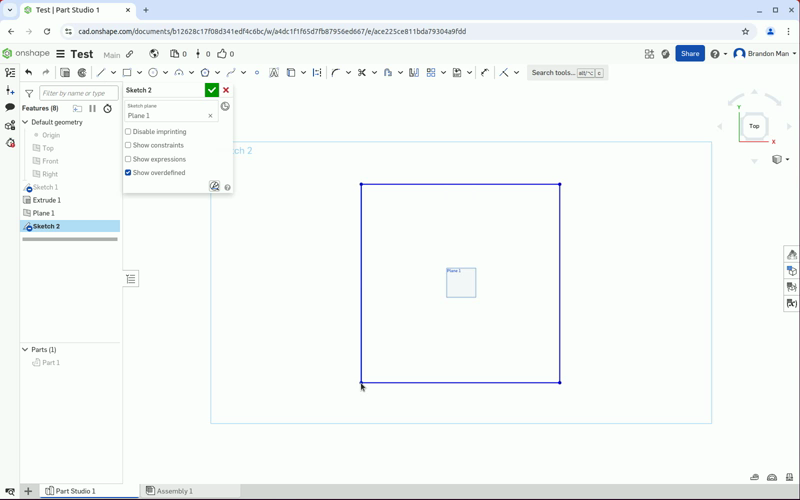
mouse_move(422, 339)
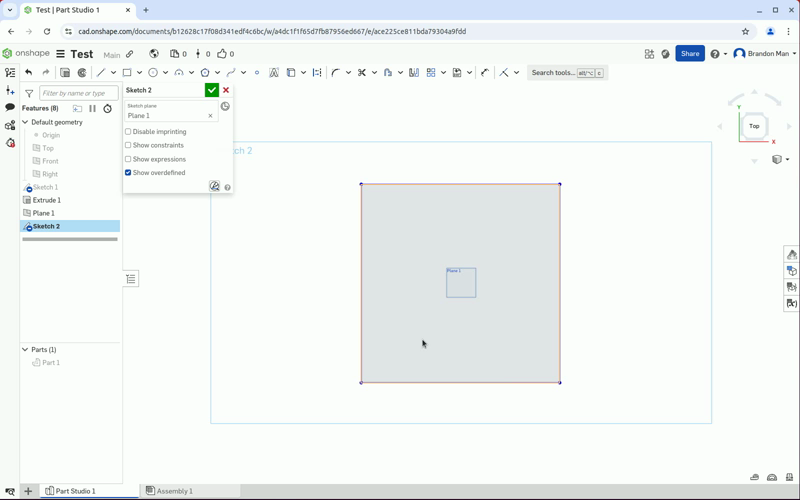
click(422, 339)
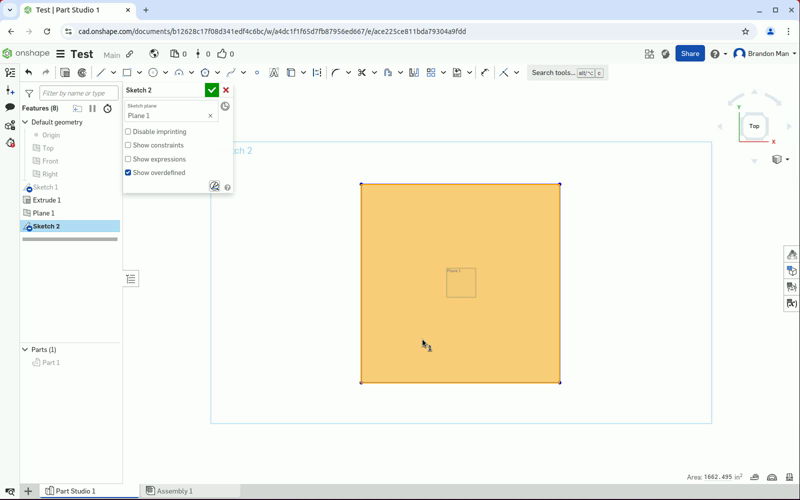
mouse_move(73, 352)
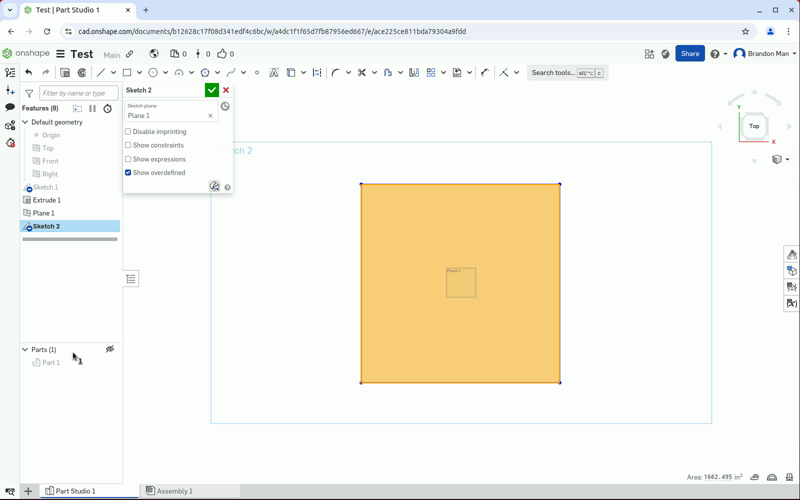
key(shift+y)
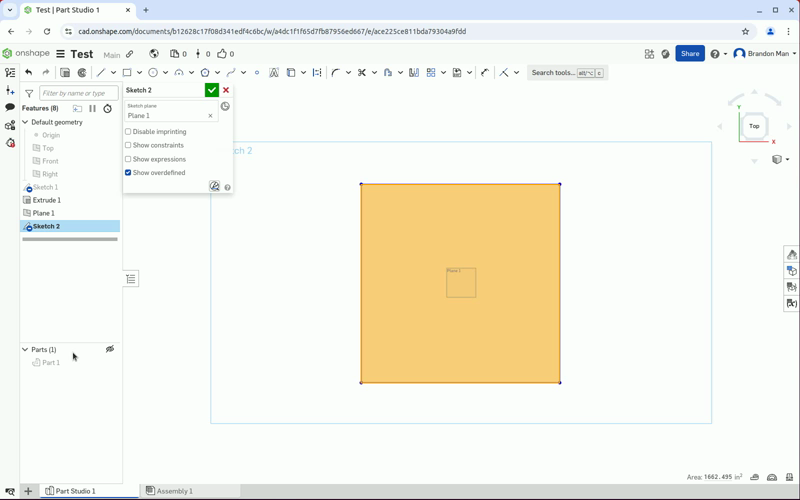
key(shift+e)
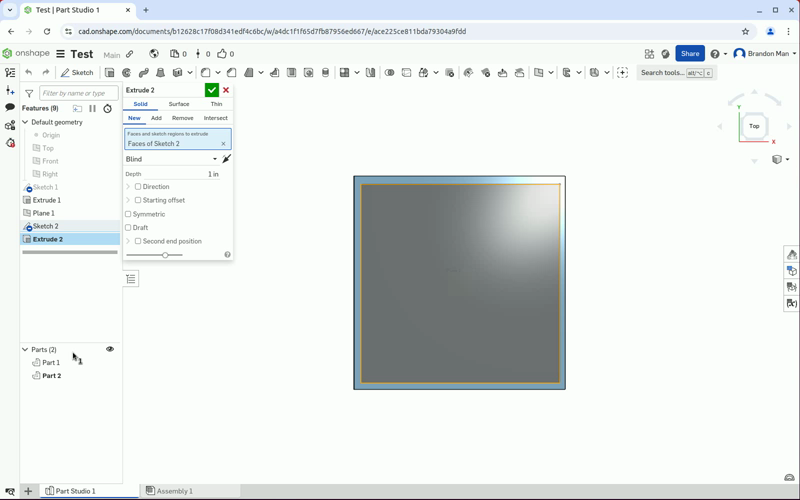
mouse_move(143, 106)
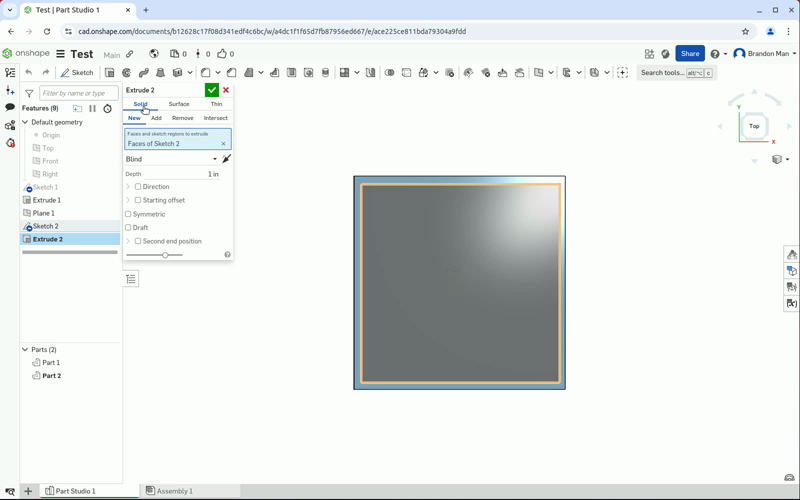
click(143, 106)
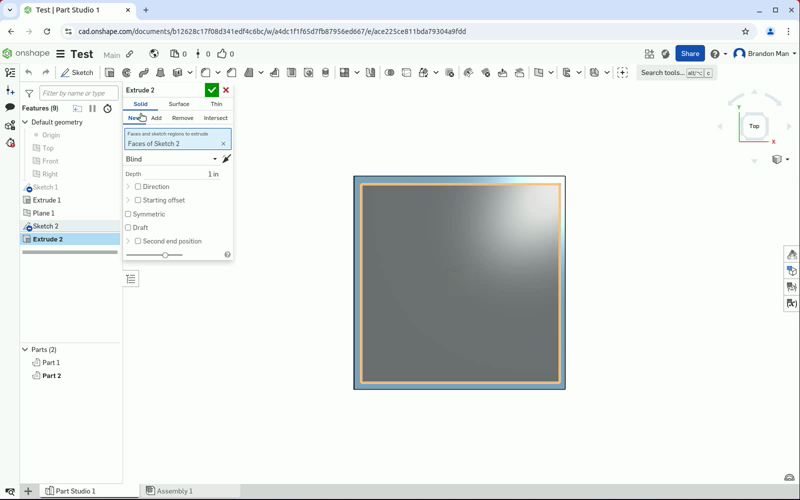
mouse_move(137, 120)
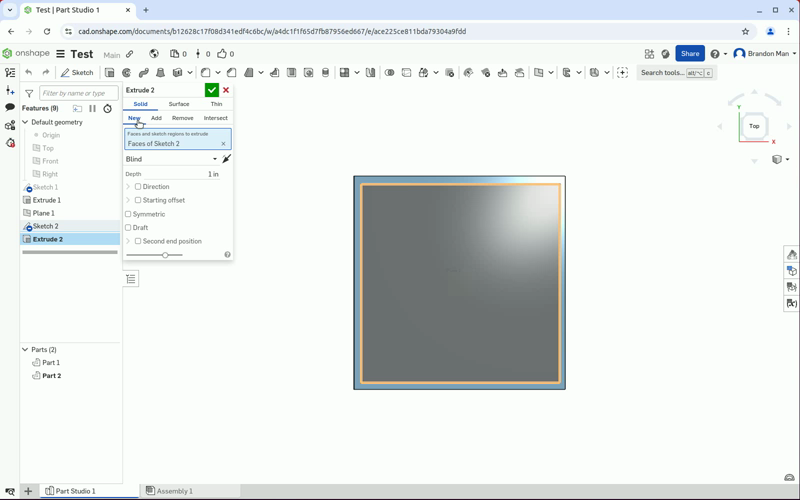
click(137, 120)
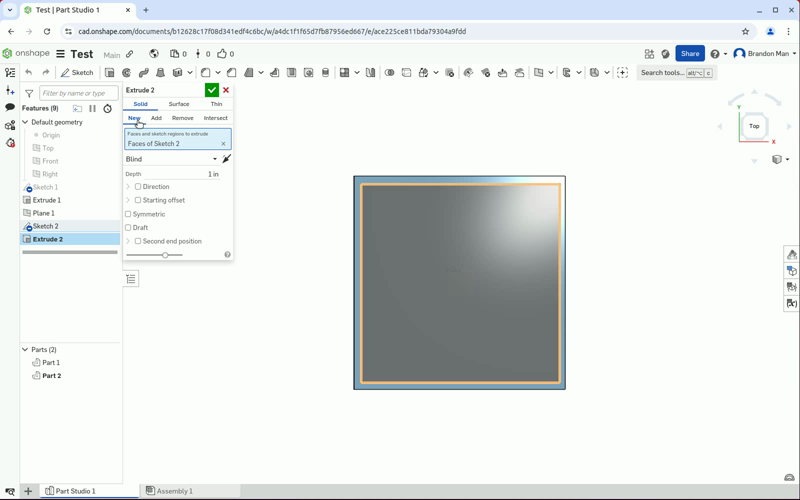
key(tab, 4)
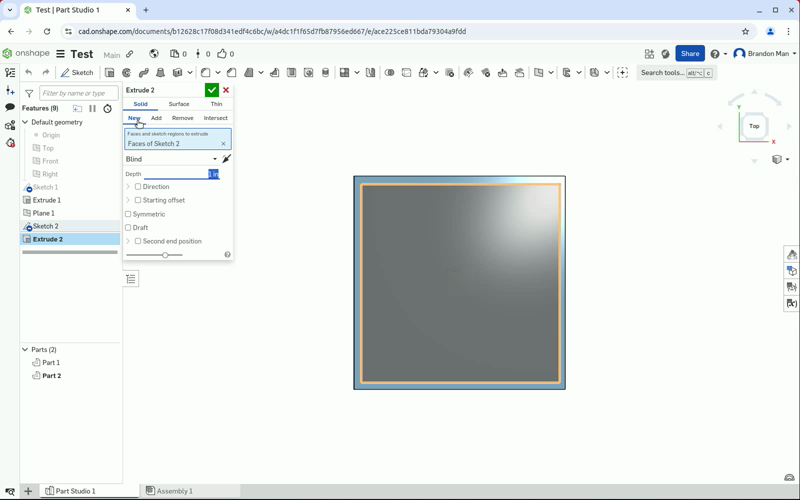
text(1.204)
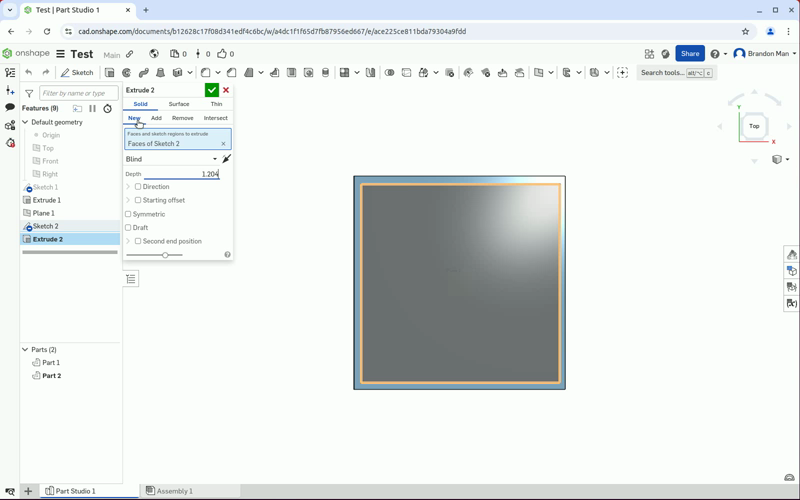
key(enter)
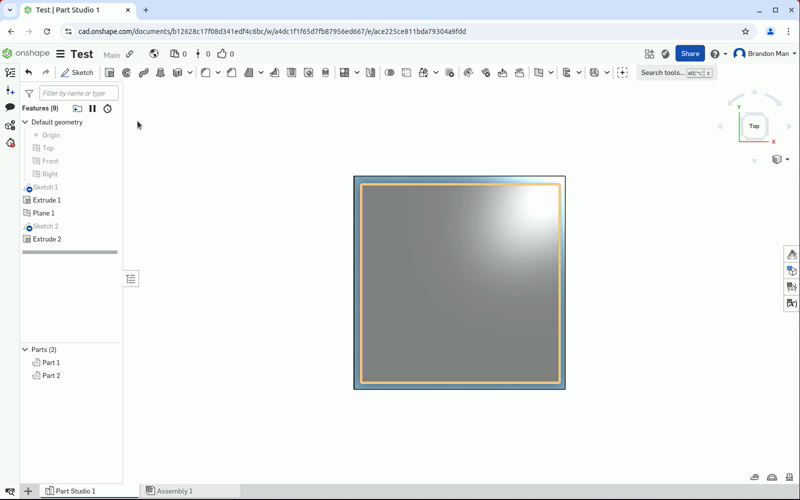
key(shift+h)
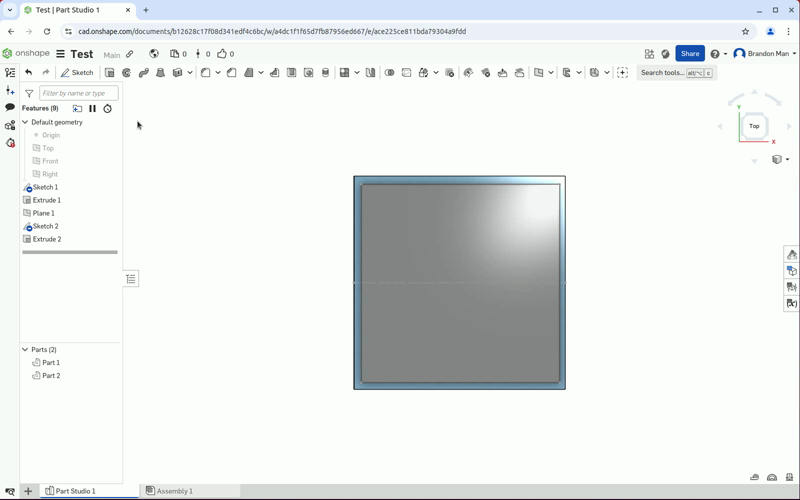
key(shift+h)
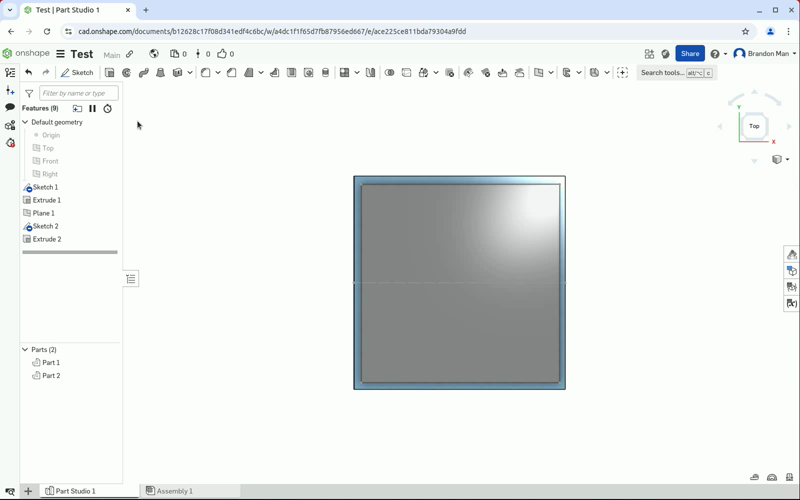
key(shift+7)
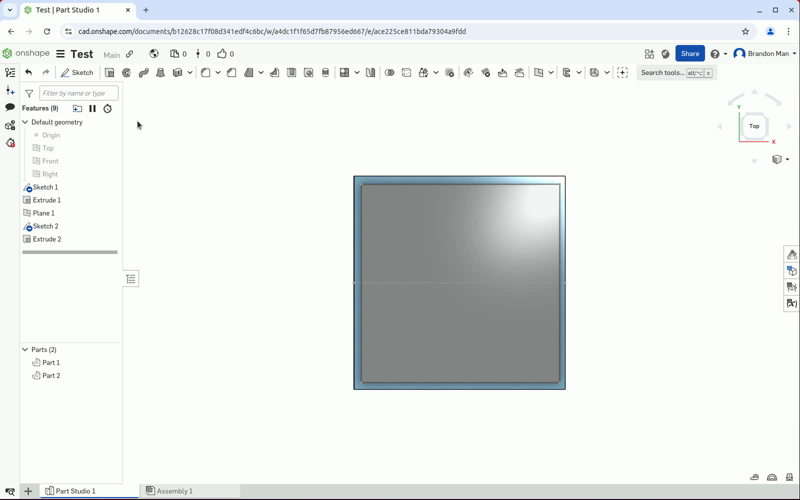
key(up, 3)
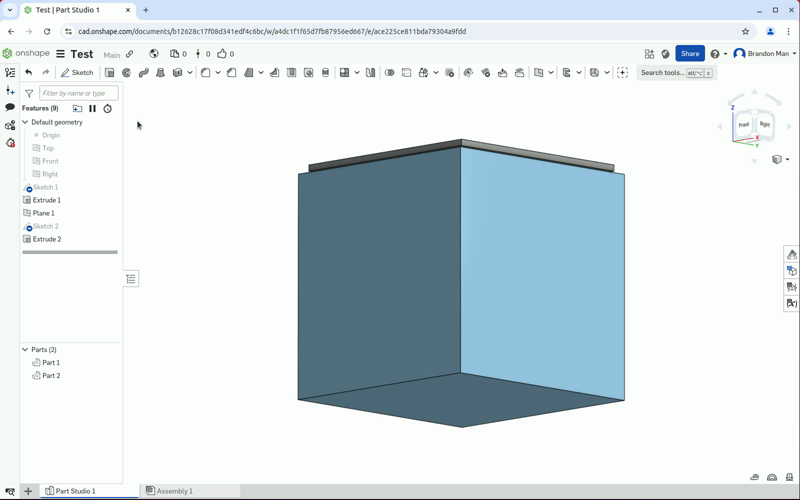
key(left, 3)
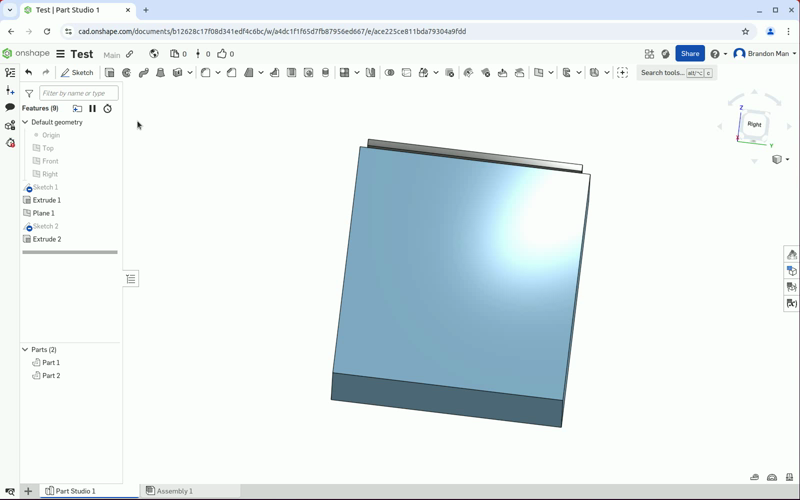
key(right, 3)
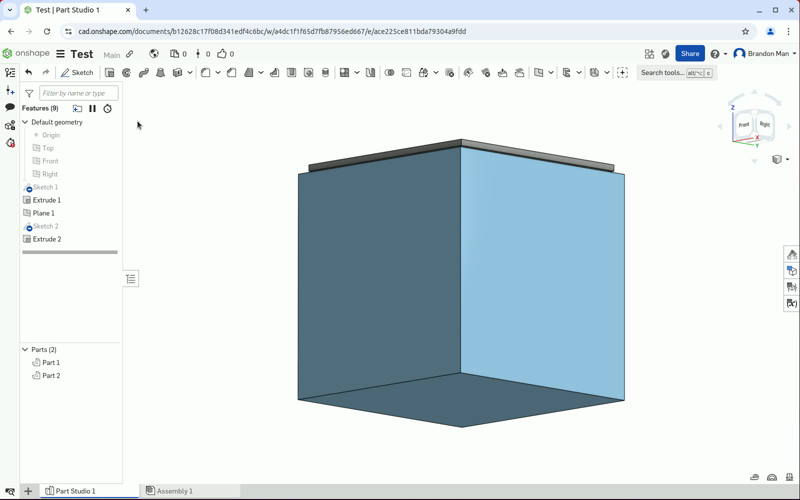
key(down, 3)
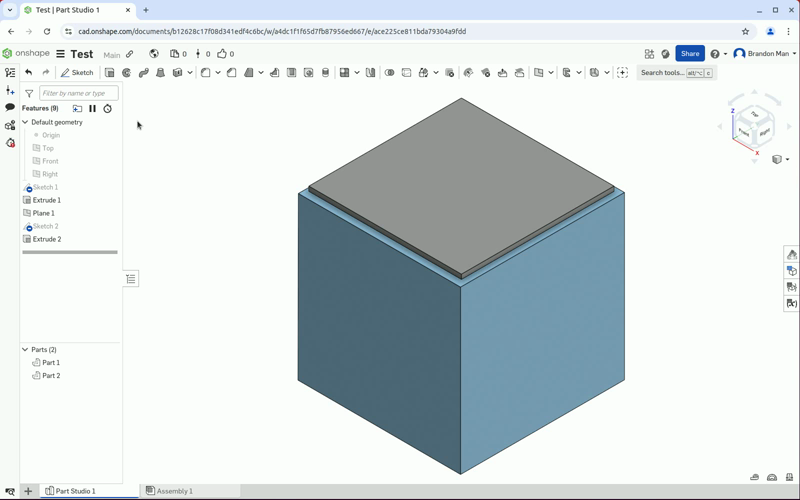
mouse_move(73, 189)
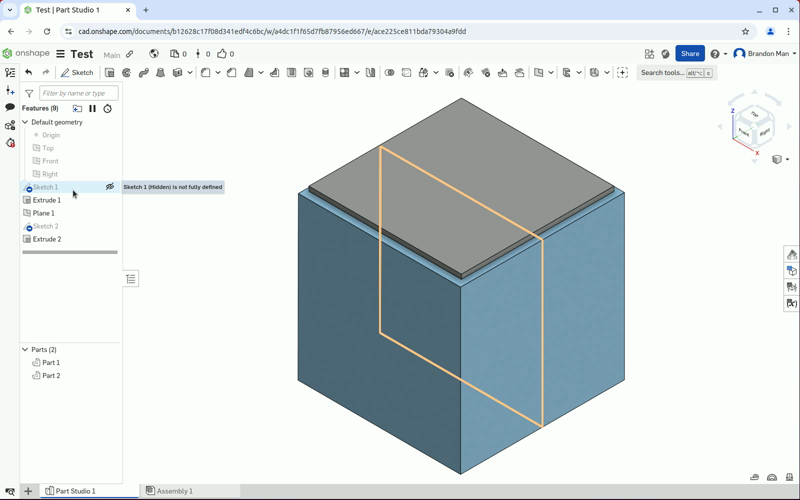
click(73, 189)